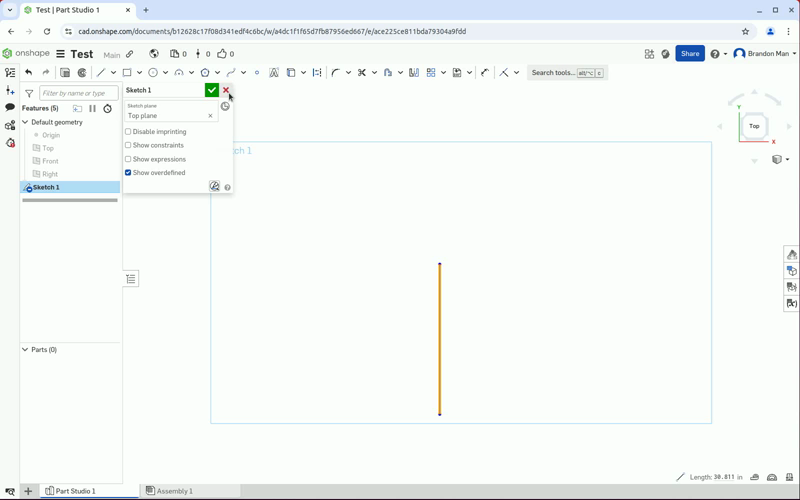
key(shift+h)
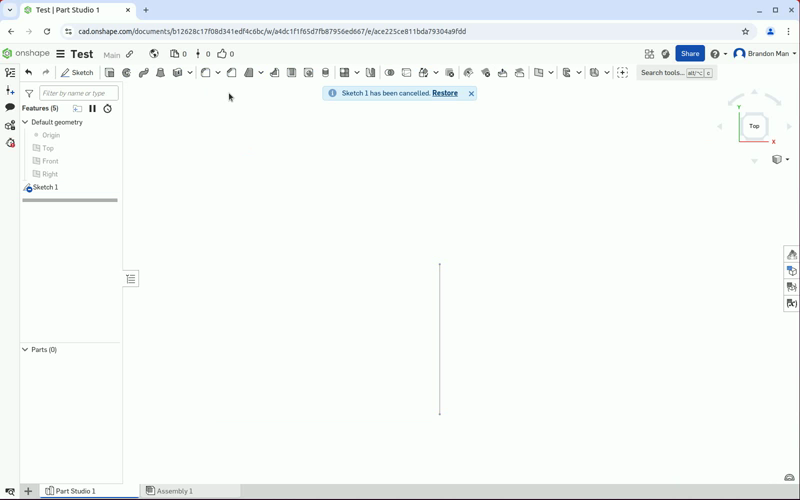
key(shift+s)
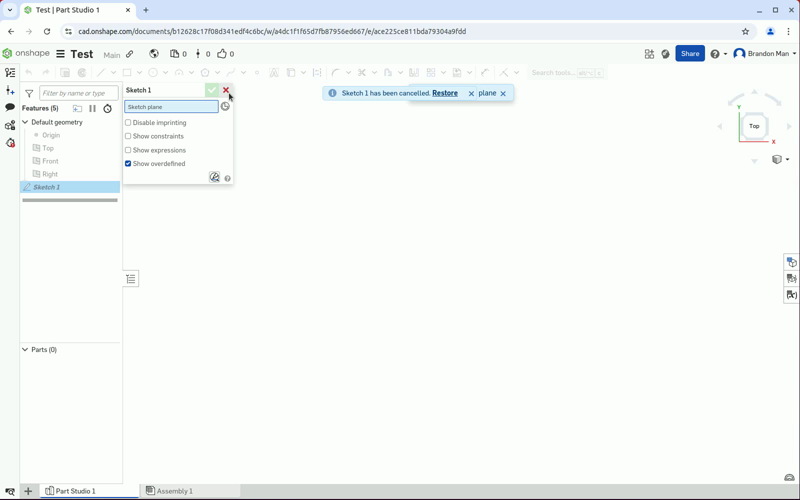
mouse_move(73, 150)
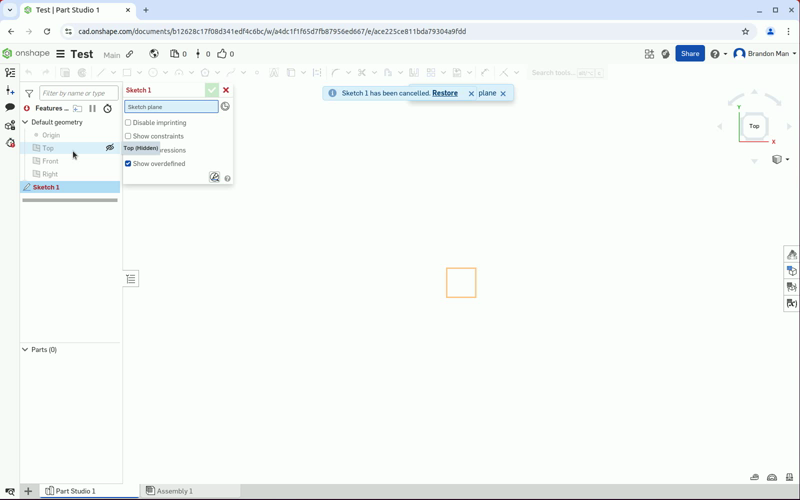
click(73, 150)
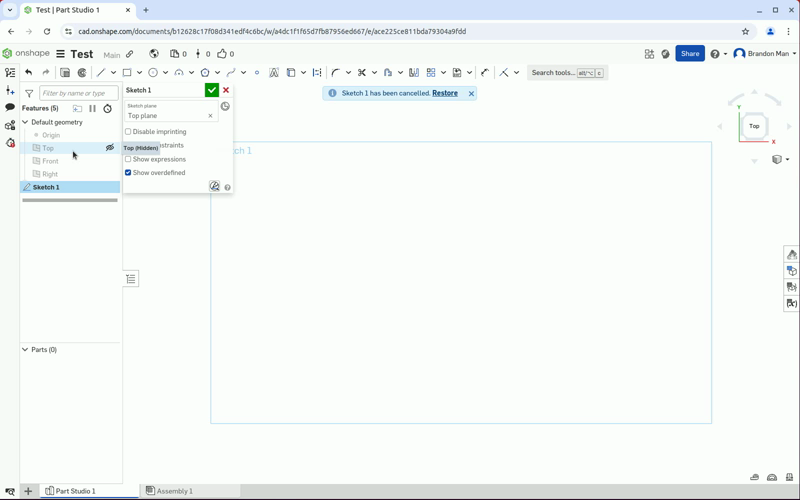
mouse_move(73, 352)
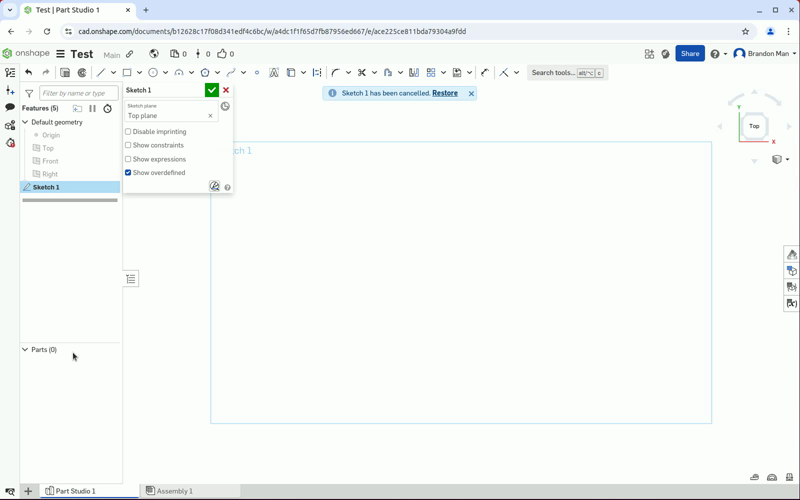
key(y)
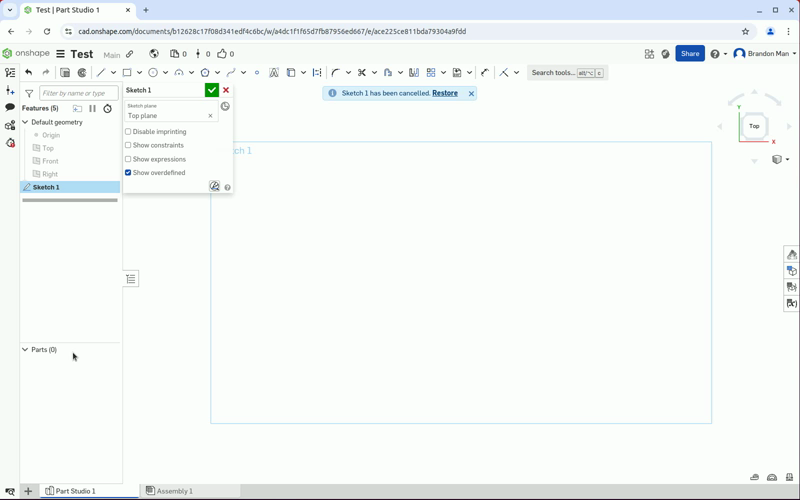
key(l)
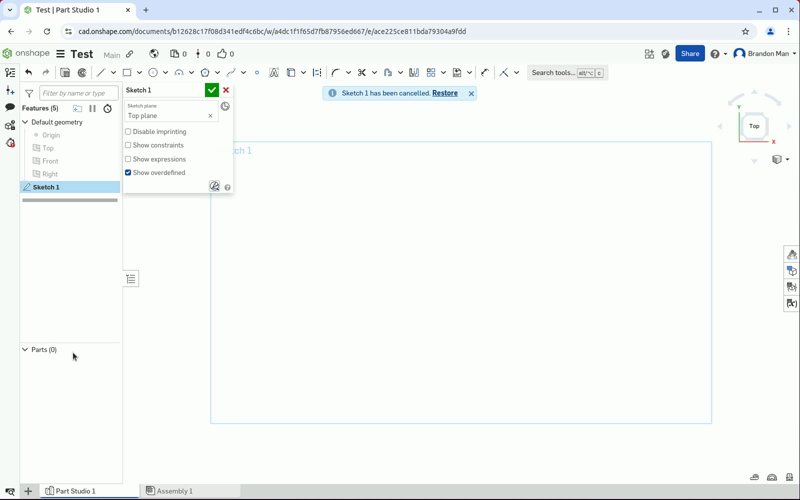
key_down(shift)
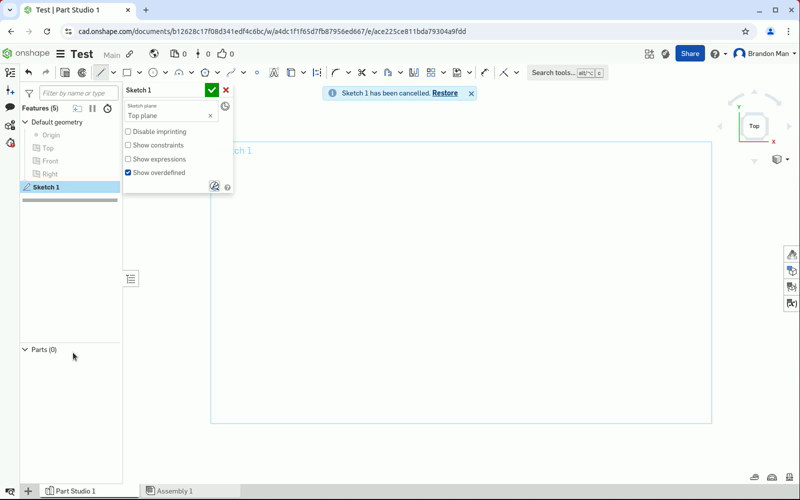
mouse_move(358, 365)
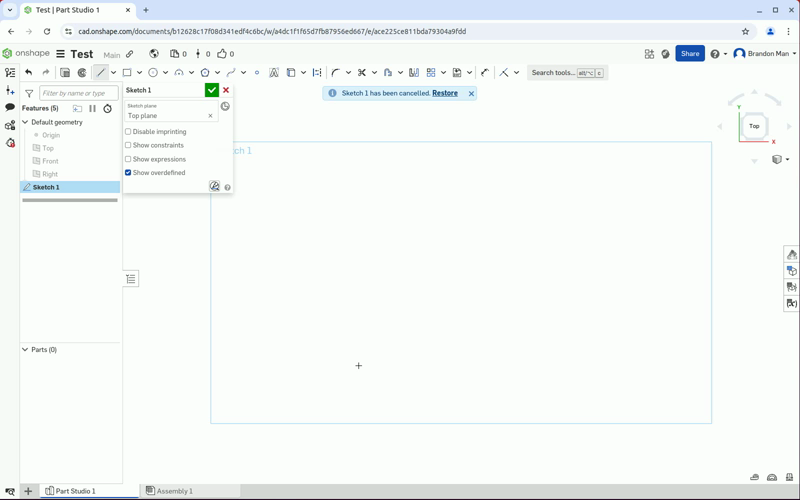
click(358, 365)
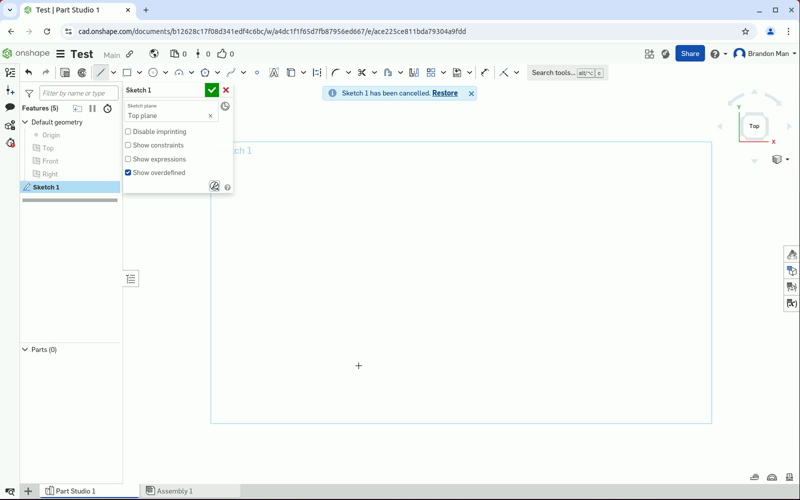
key_up(shift)
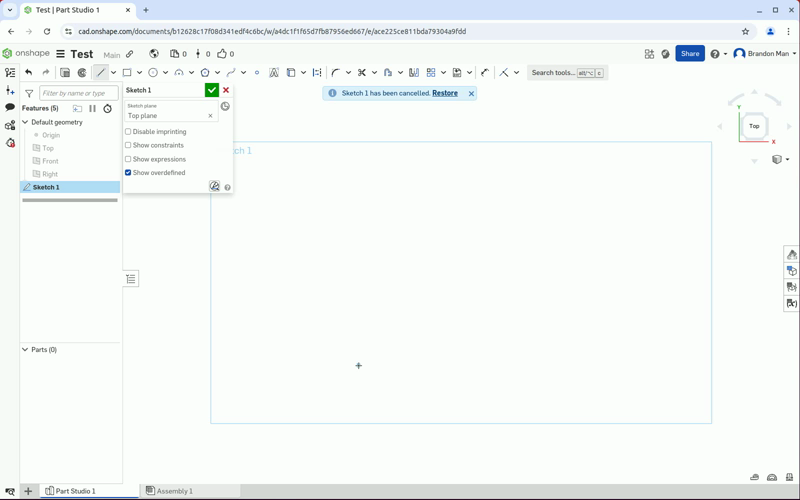
key_down(shift)
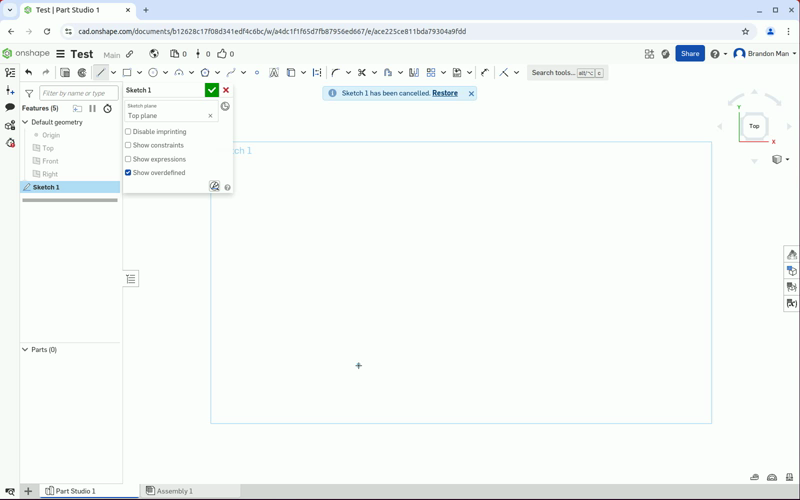
mouse_move(562, 365)
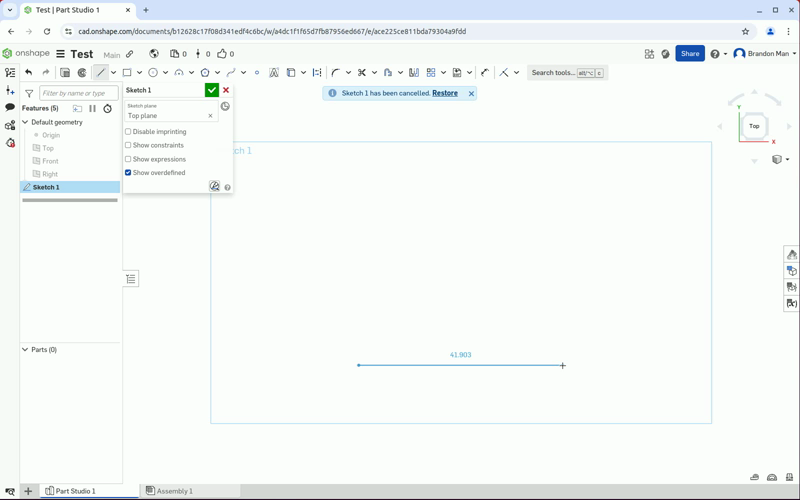
click(562, 365)
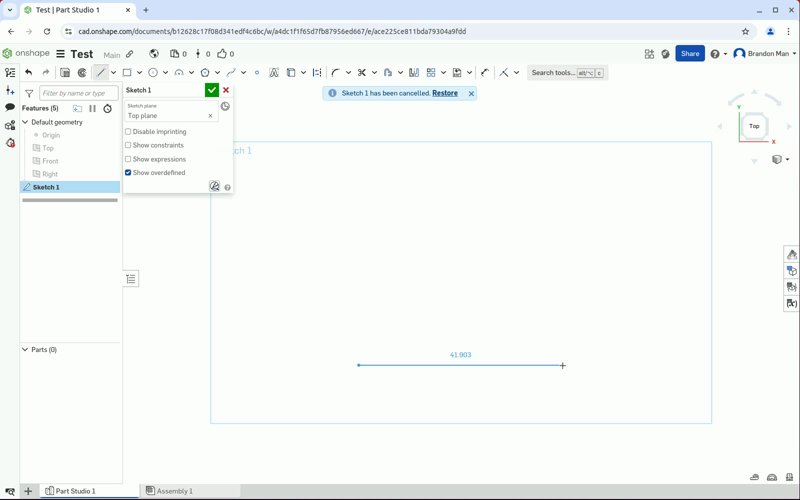
key_up(shift)
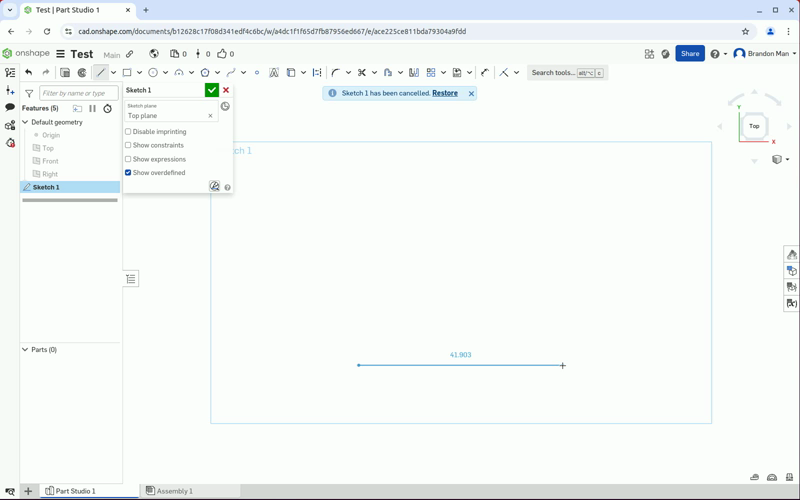
key_down(shift)
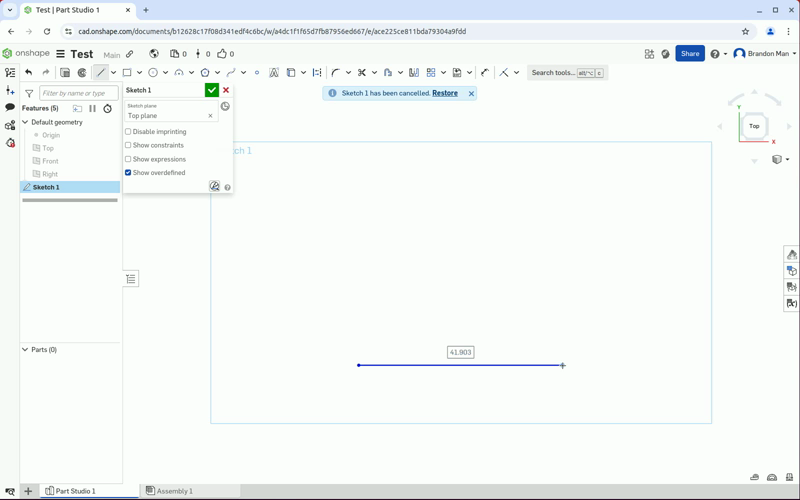
mouse_move(562, 201)
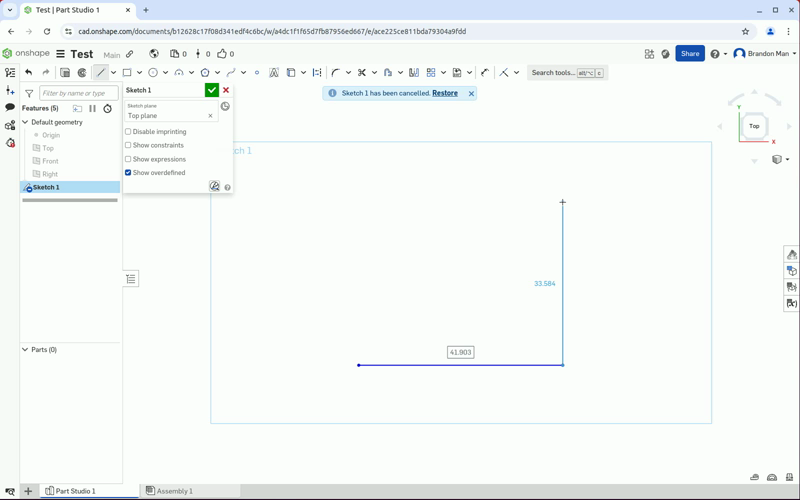
click(562, 201)
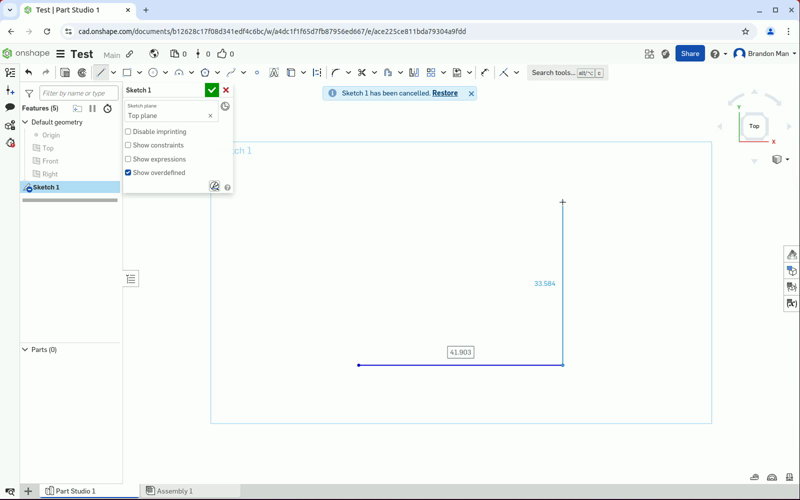
key_up(shift)
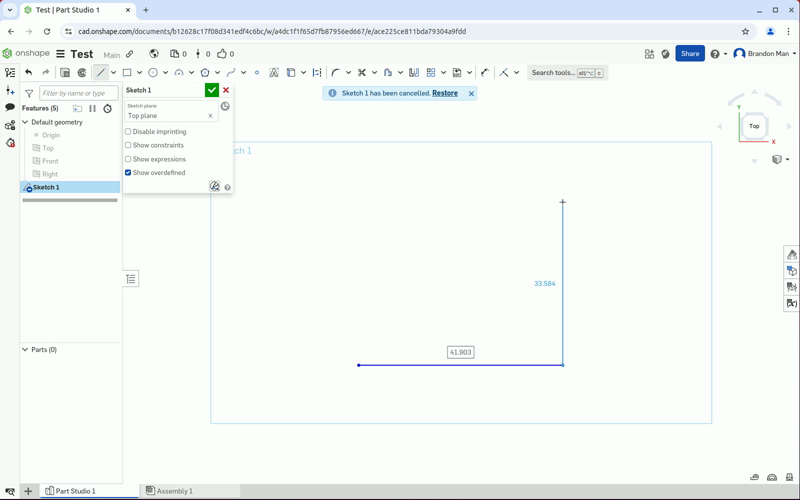
key_down(shift)
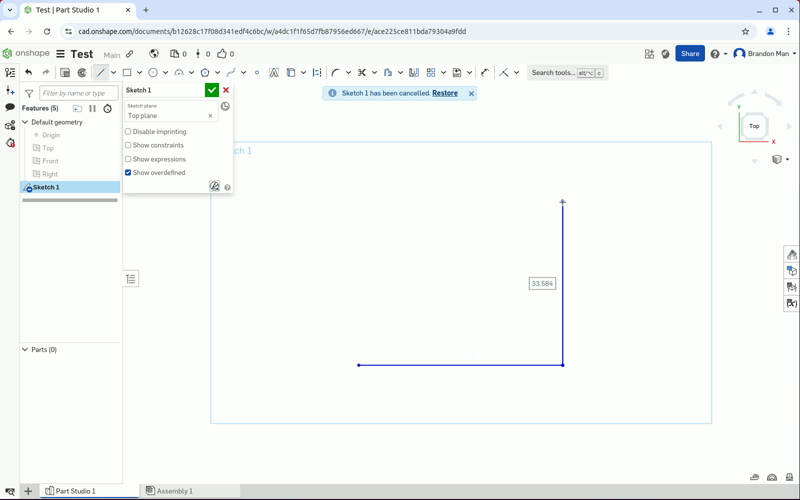
mouse_move(358, 201)
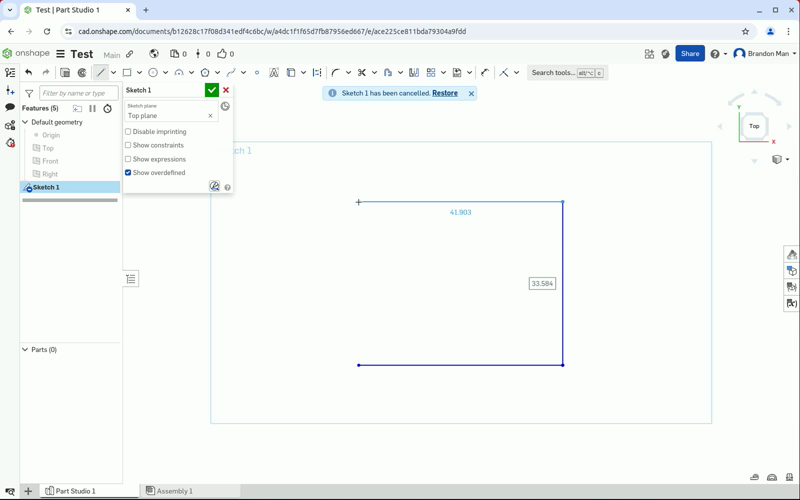
click(358, 201)
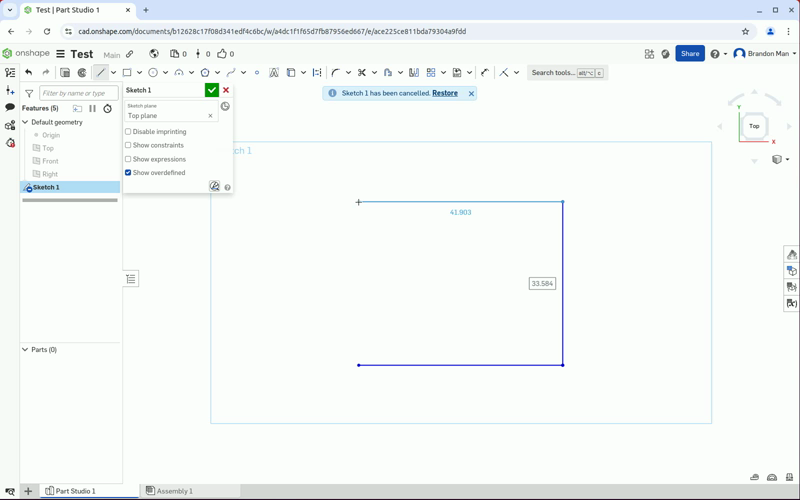
key_up(shift)
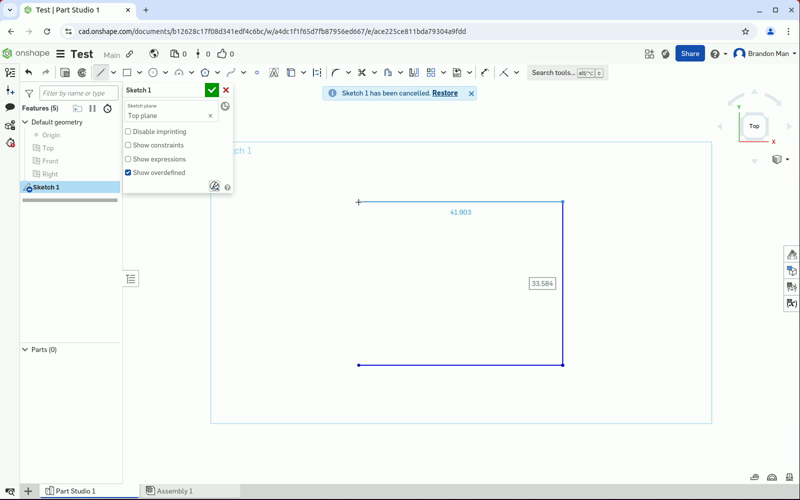
key_down(shift)
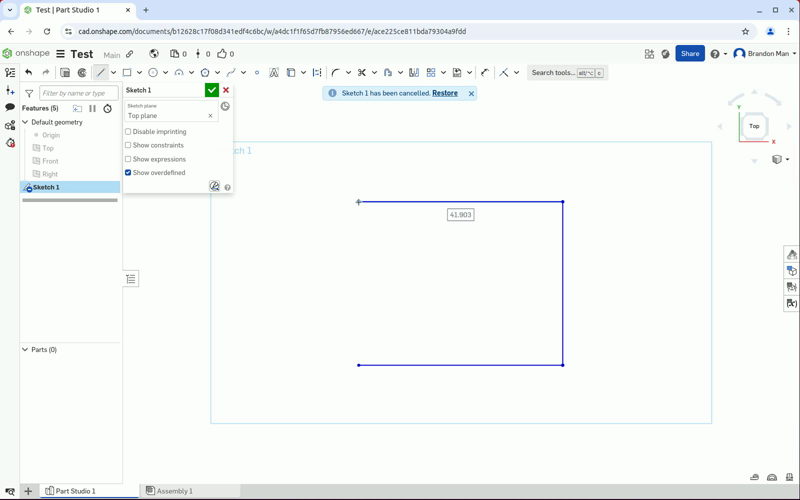
mouse_move(358, 365)
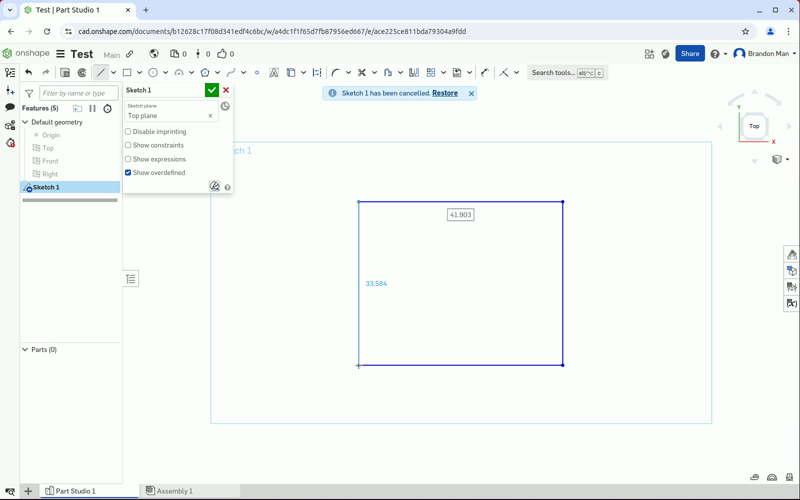
key_up(shift)
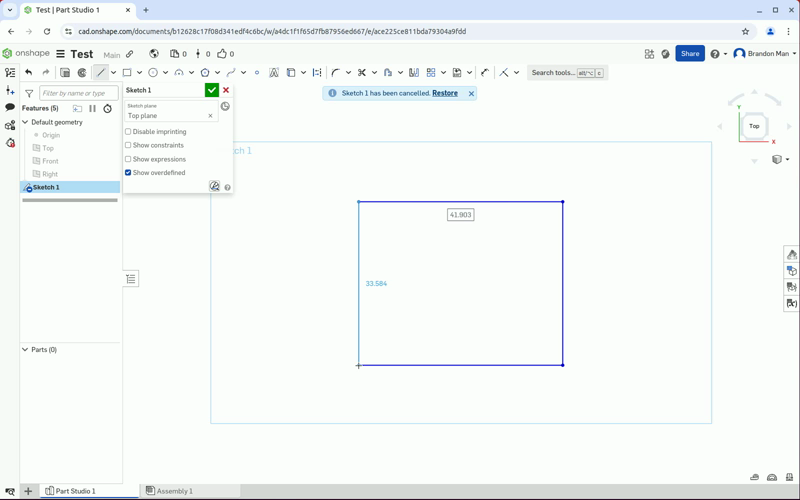
click(358, 365)
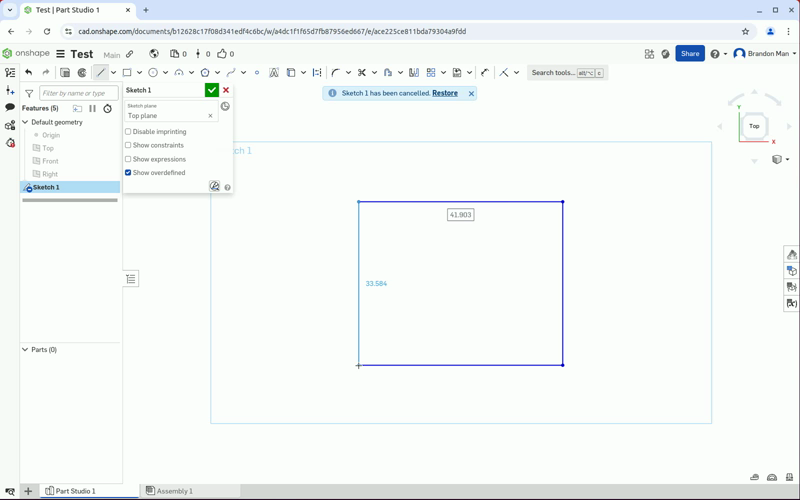
key(esc)
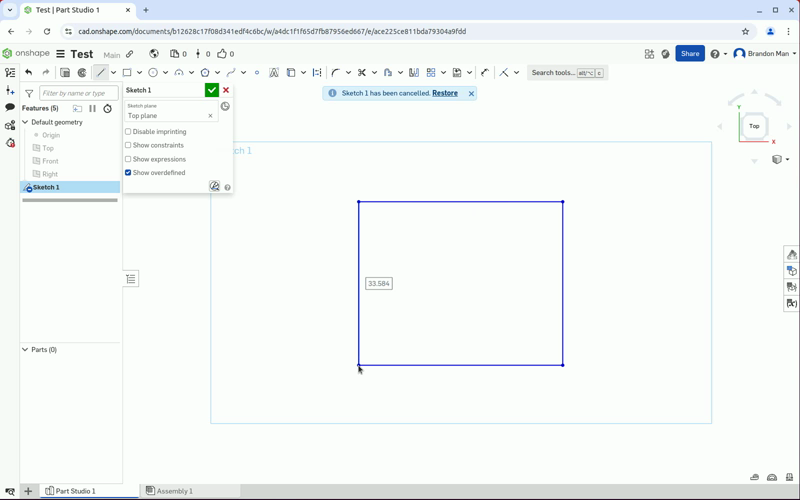
mouse_move(401, 284)
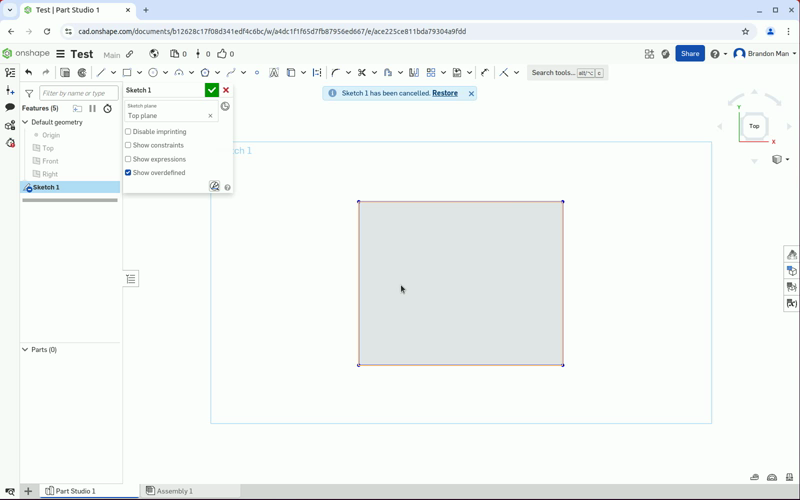
click(401, 284)
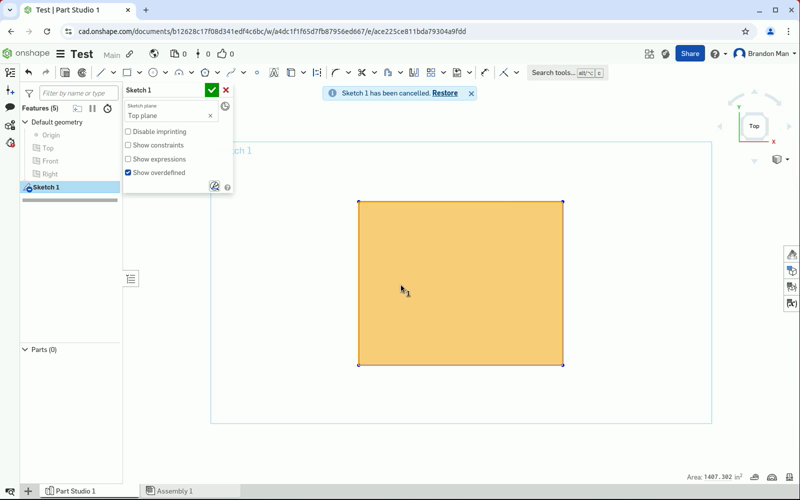
mouse_move(73, 352)
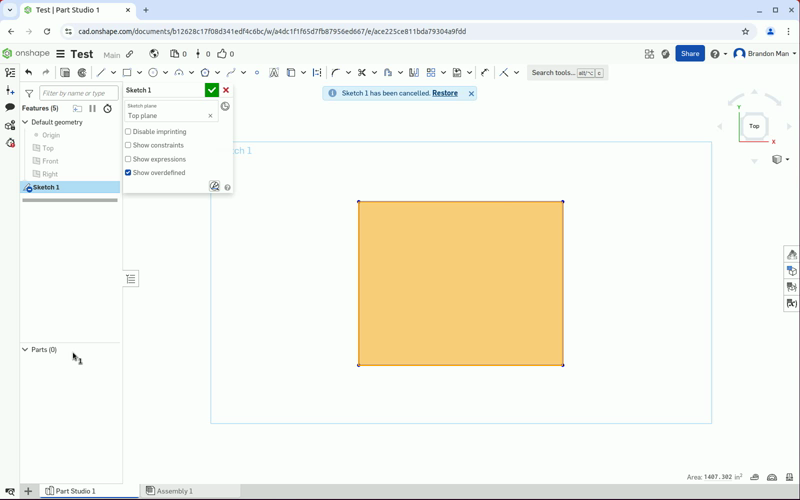
key(shift+y)
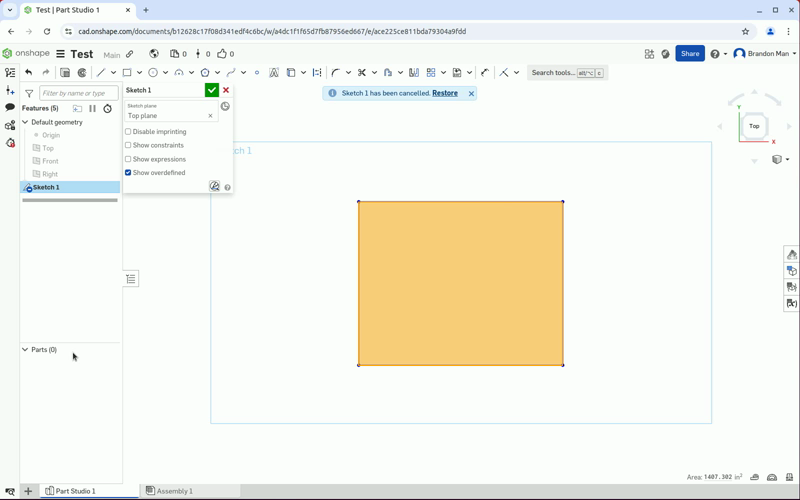
key(shift+e)
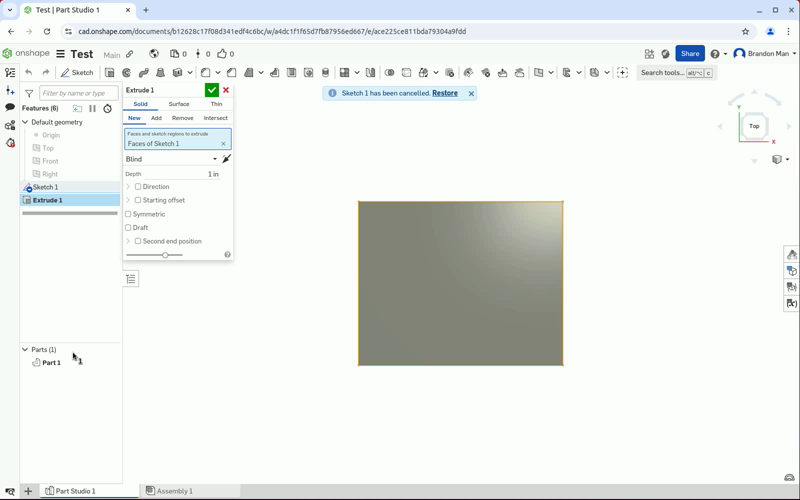
mouse_move(143, 106)
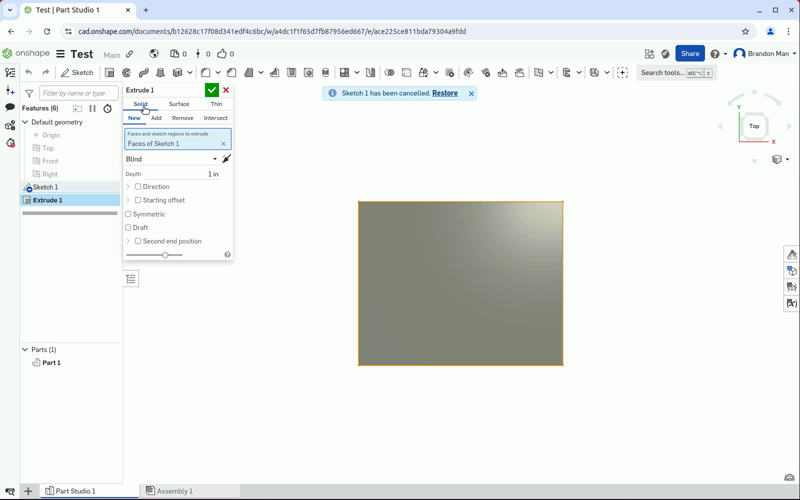
click(143, 106)
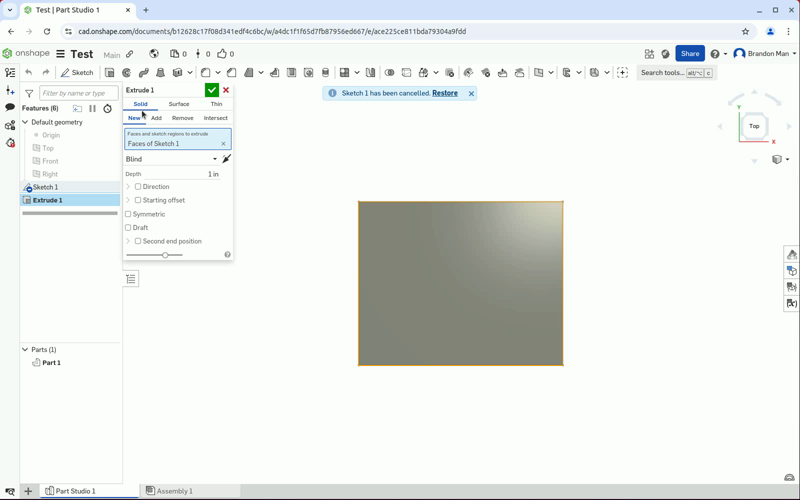
mouse_move(137, 120)
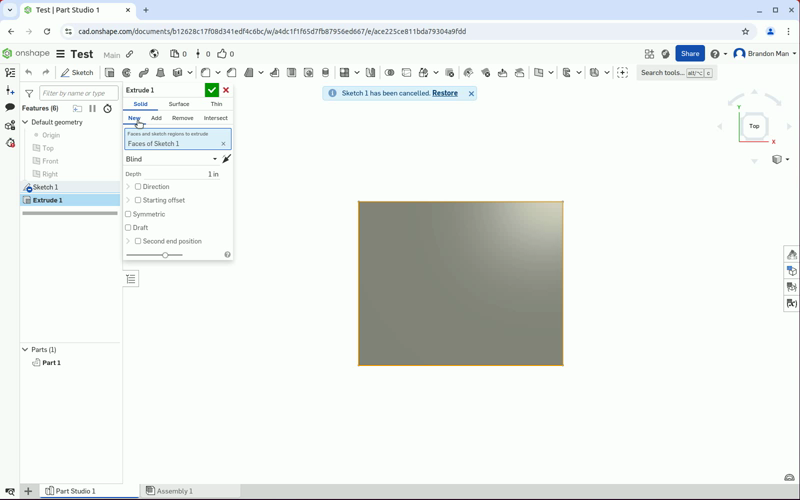
click(137, 120)
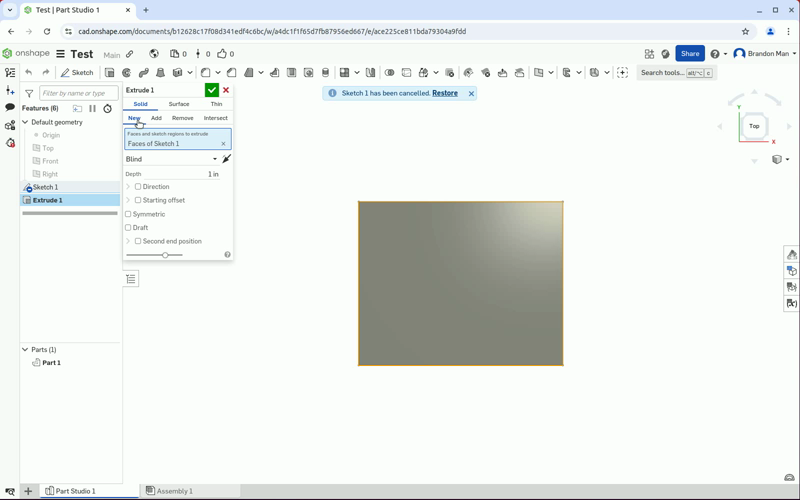
key(tab, 4)
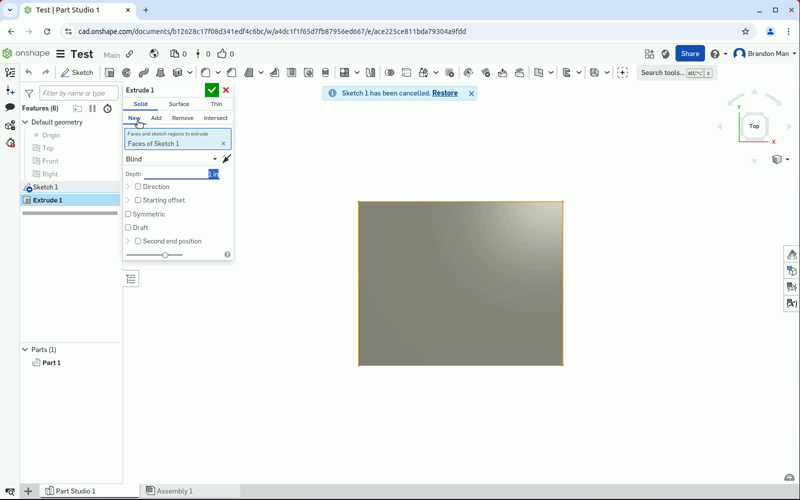
text(10.591)
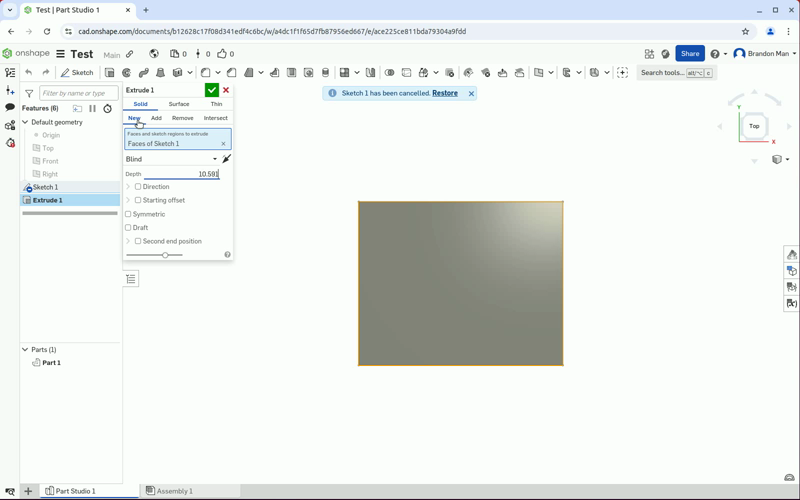
key(enter)
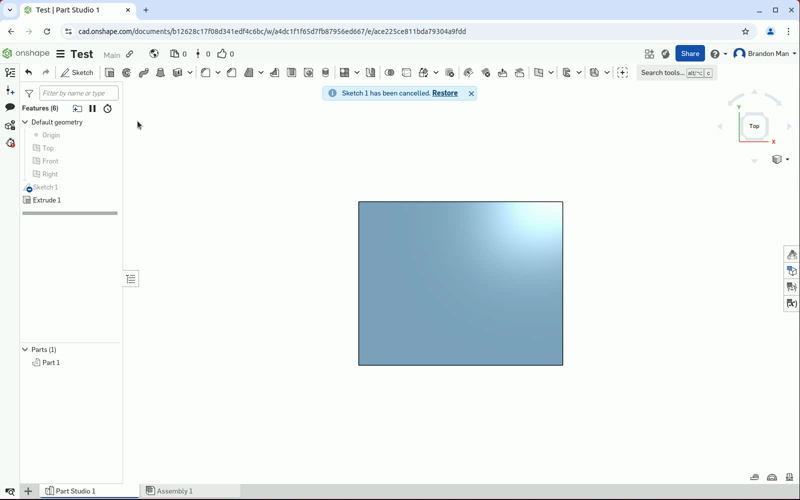
key(shift+h)
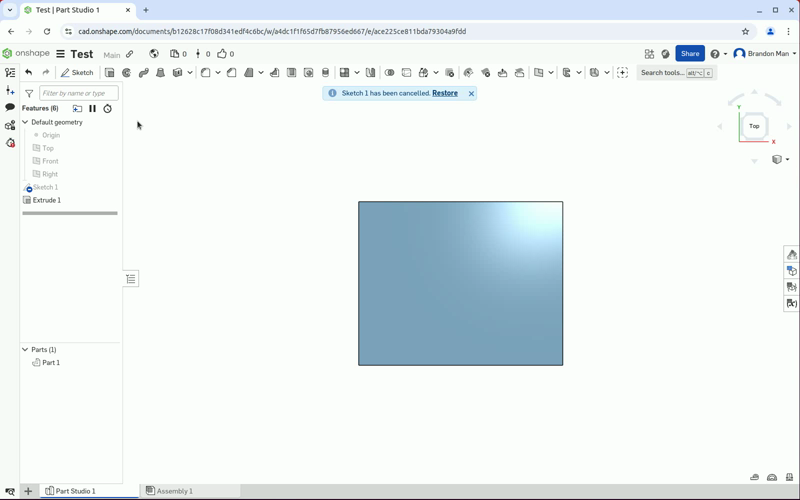
key(shift+h)
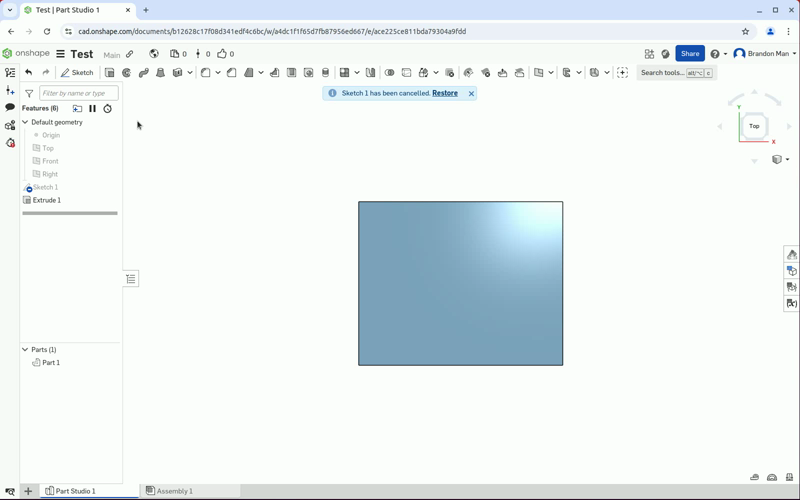
mouse_move(73, 189)
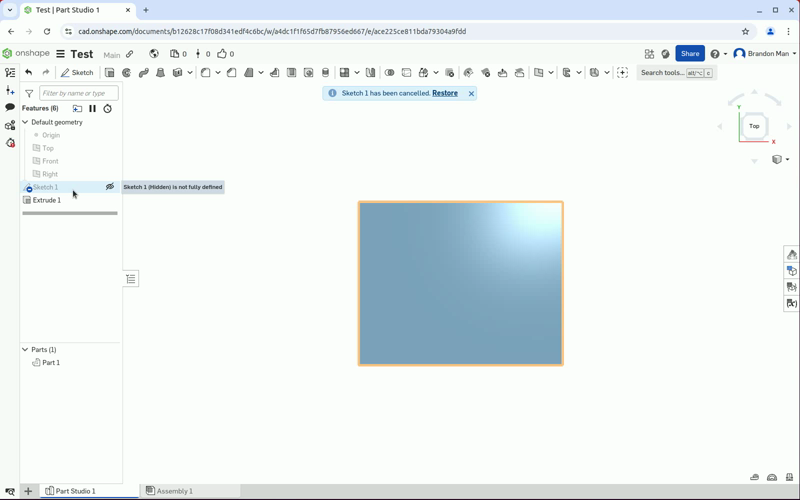
click(73, 189)
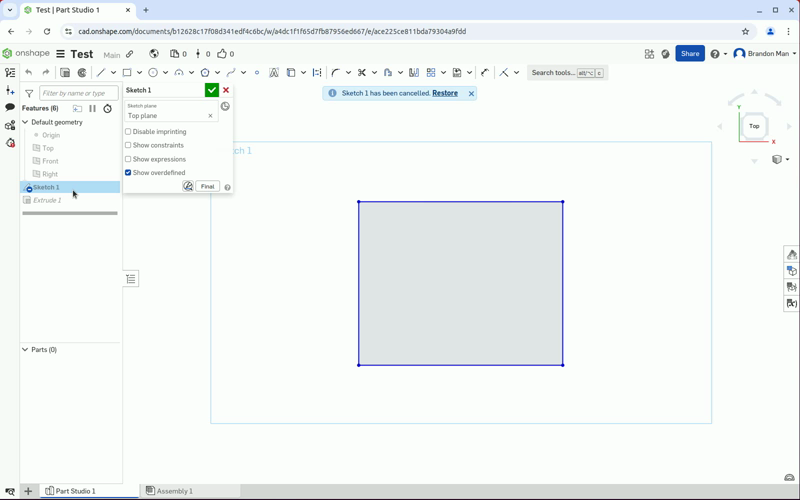
mouse_move(229, 92)
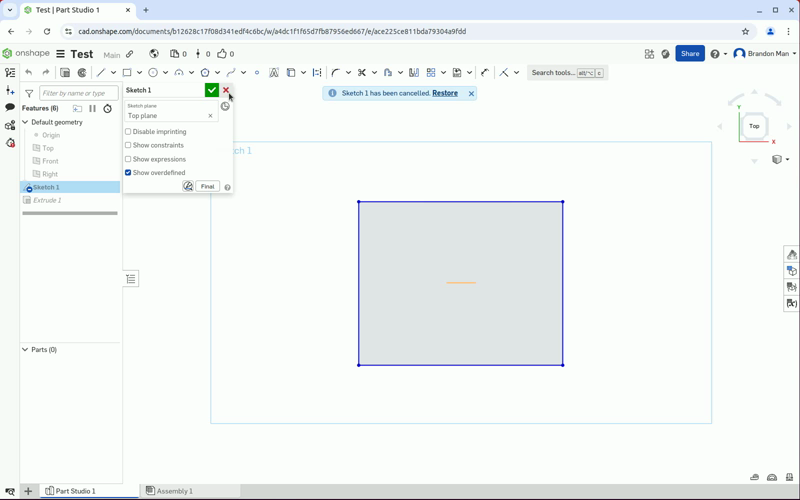
click(229, 92)
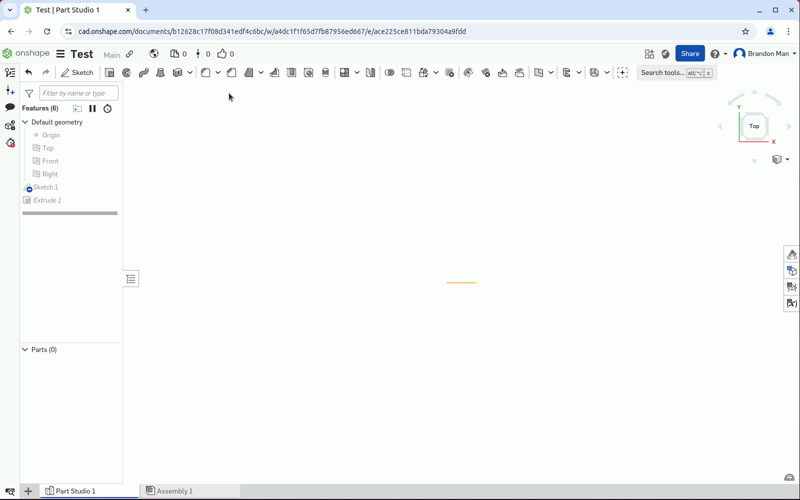
mouse_move(541, 75)
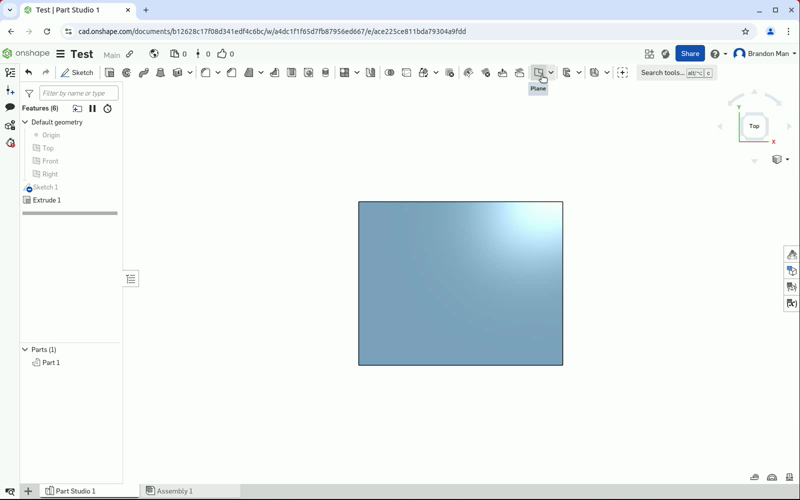
click(541, 75)
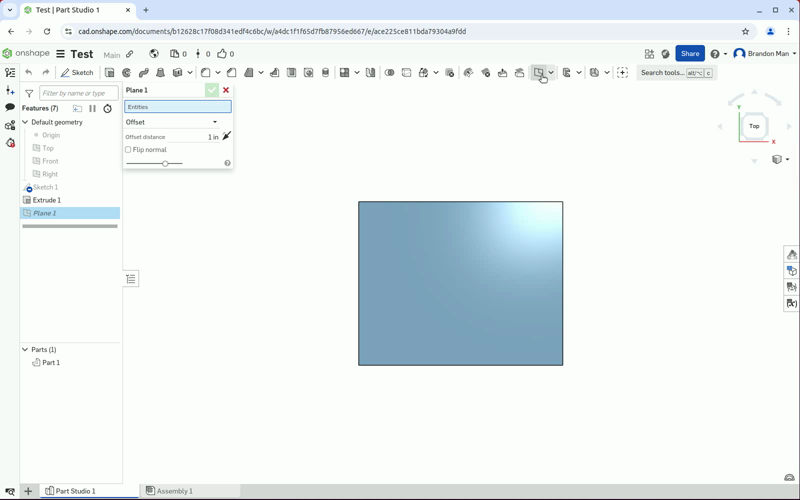
mouse_move(73, 150)
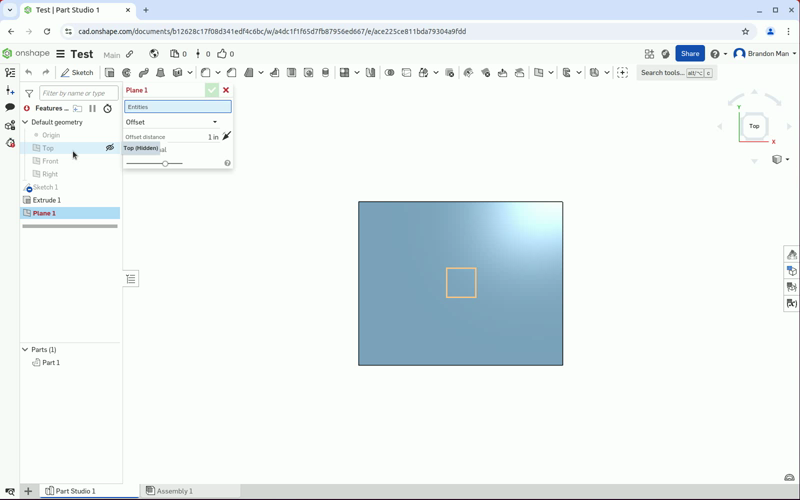
click(73, 150)
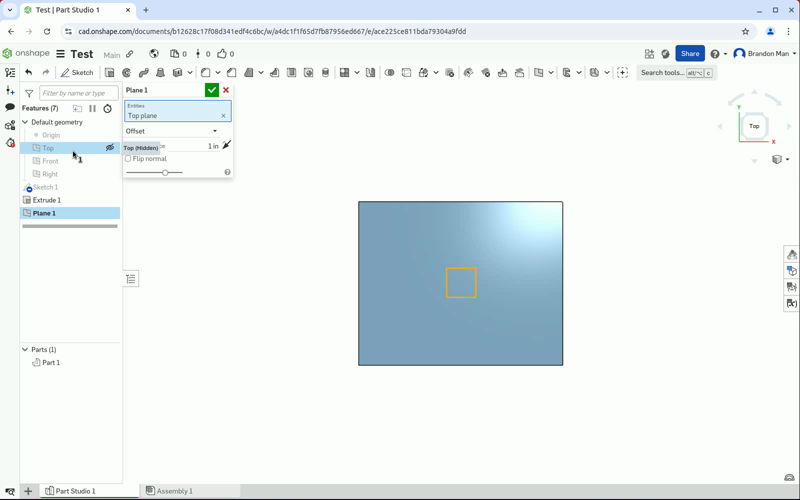
key(tab, 2)
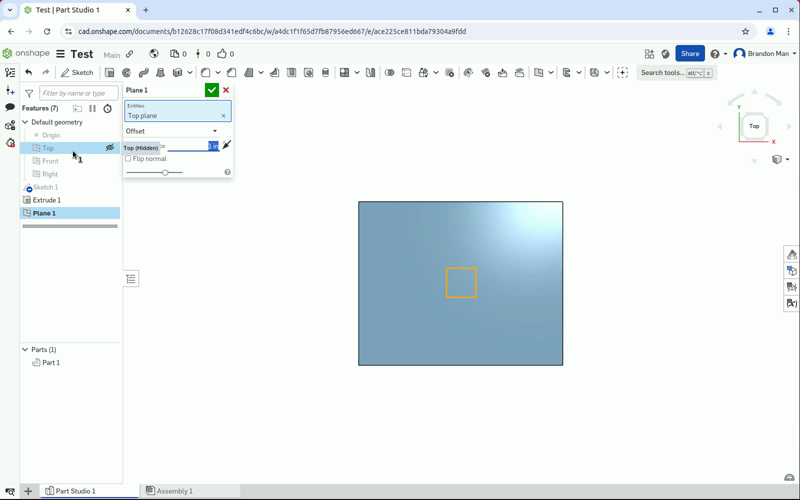
text(10.599)
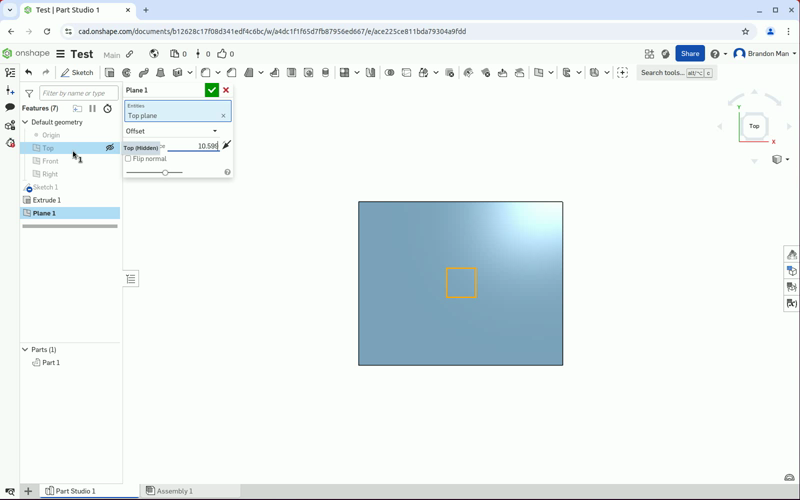
key(enter, 2)
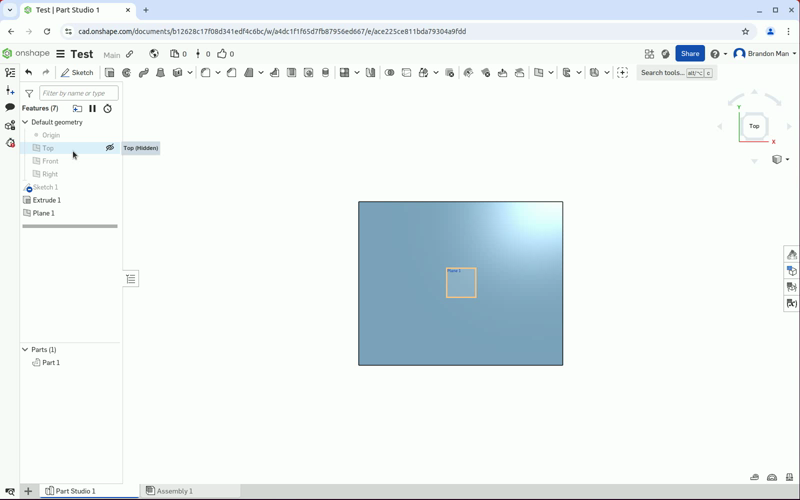
key(shift+s)
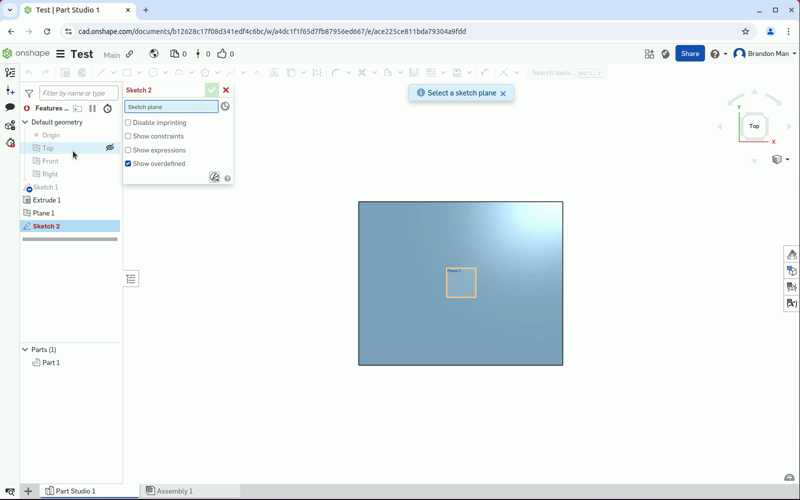
mouse_move(73, 215)
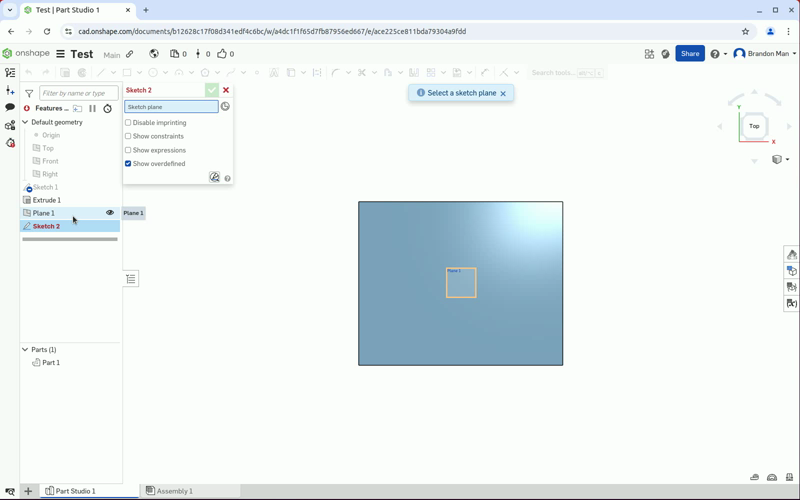
click(73, 215)
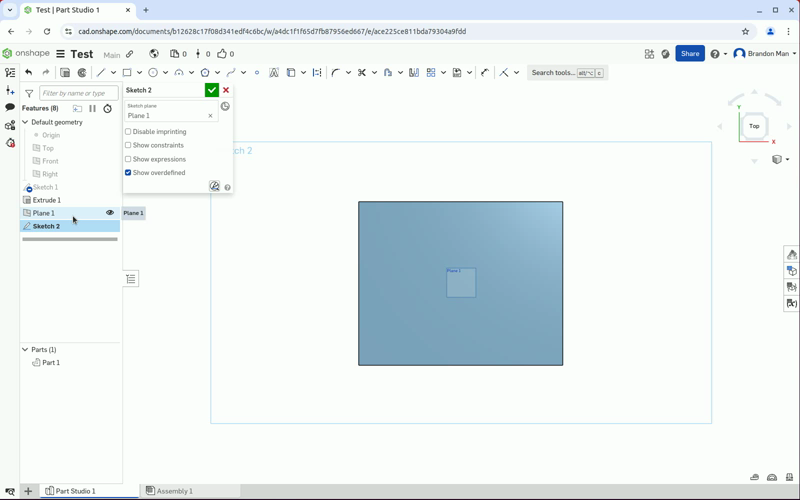
mouse_move(73, 352)
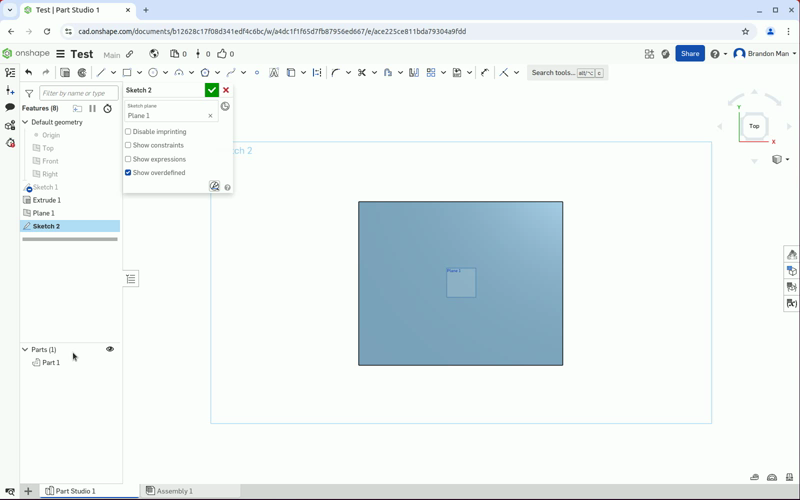
key(y)
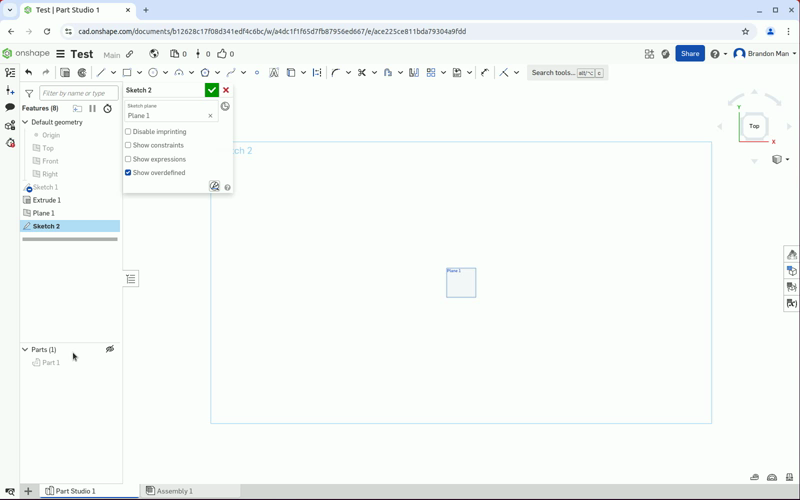
key(c)
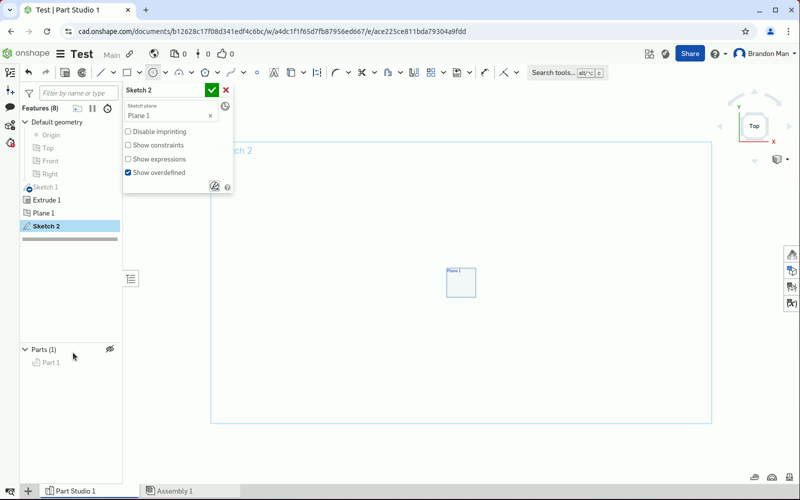
key_down(shift)
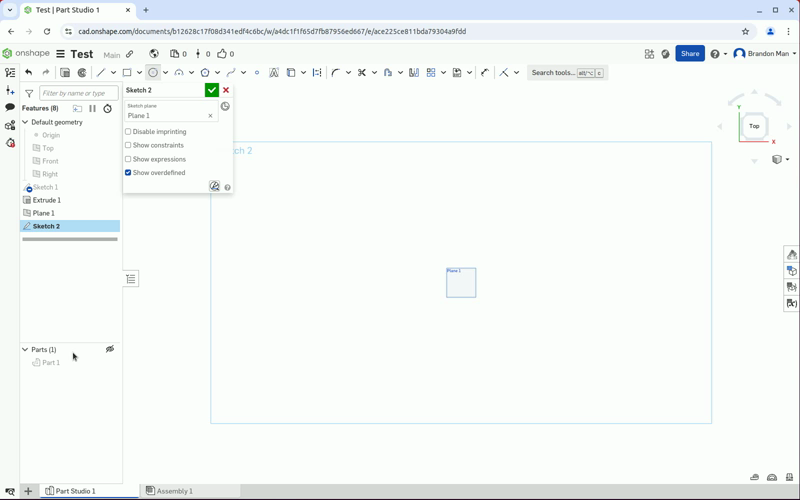
mouse_move(409, 282)
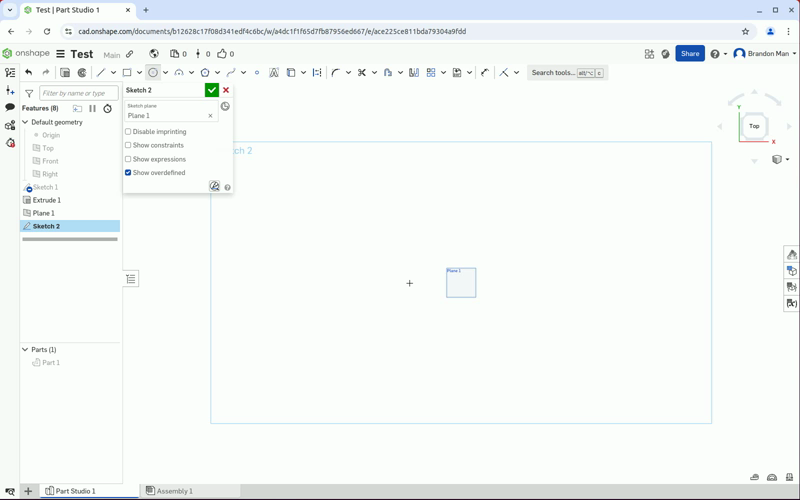
click(409, 282)
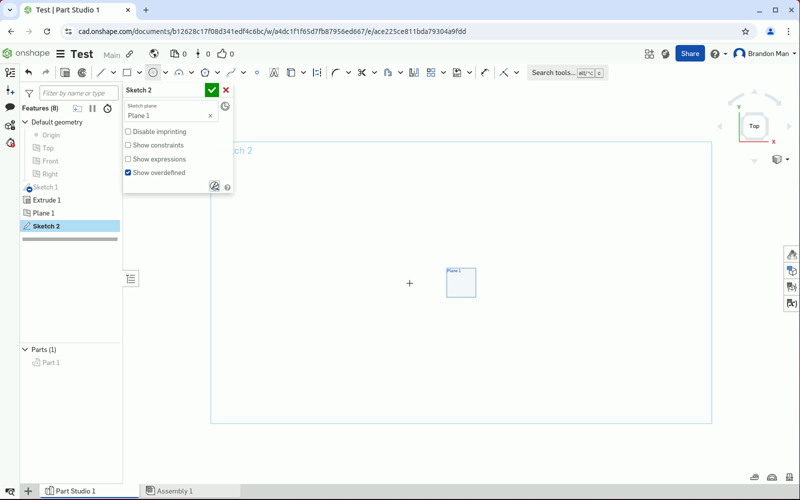
key_up(shift)
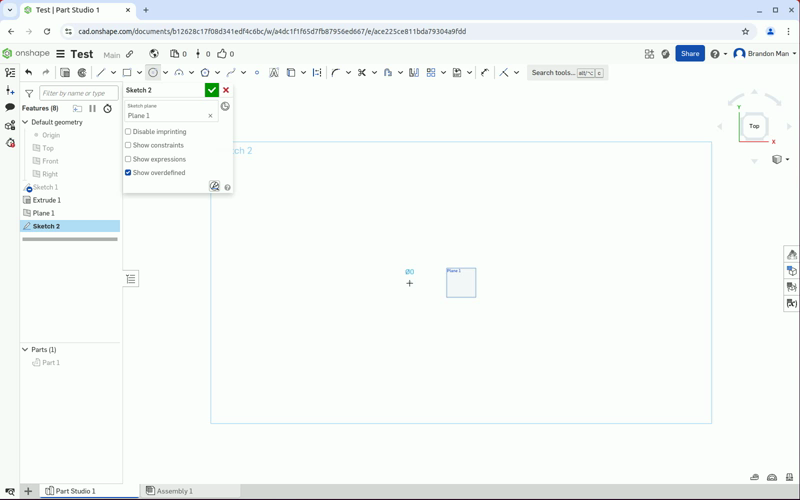
mouse_move(440, 282)
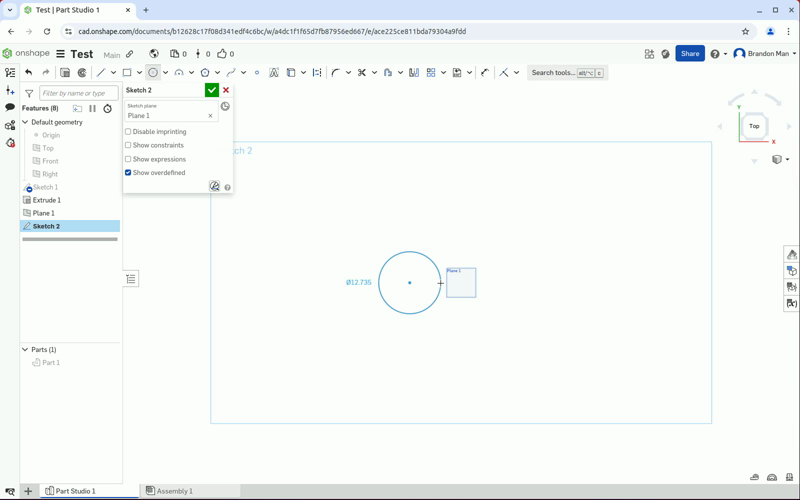
click(440, 282)
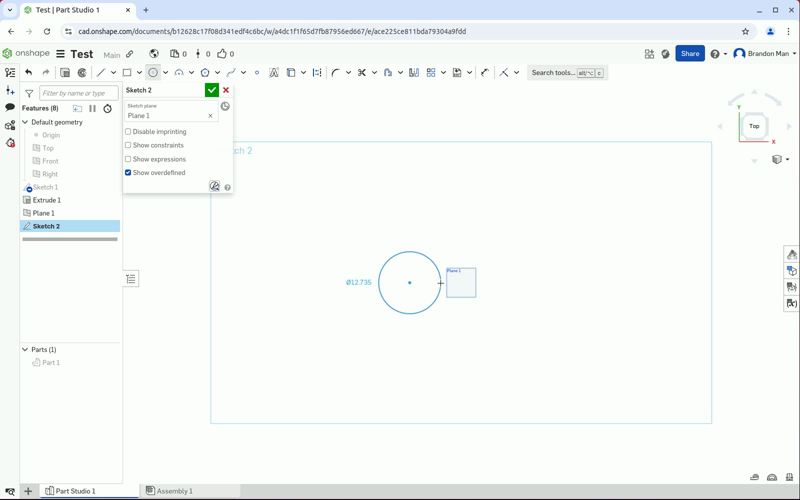
key(esc)
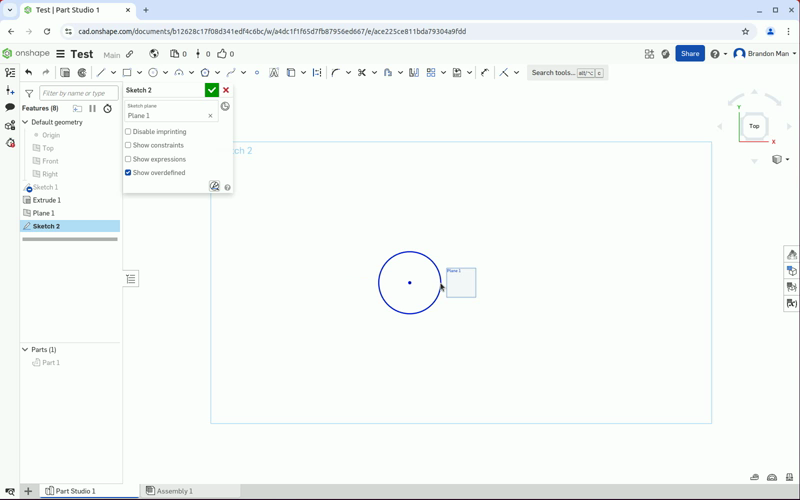
mouse_move(419, 263)
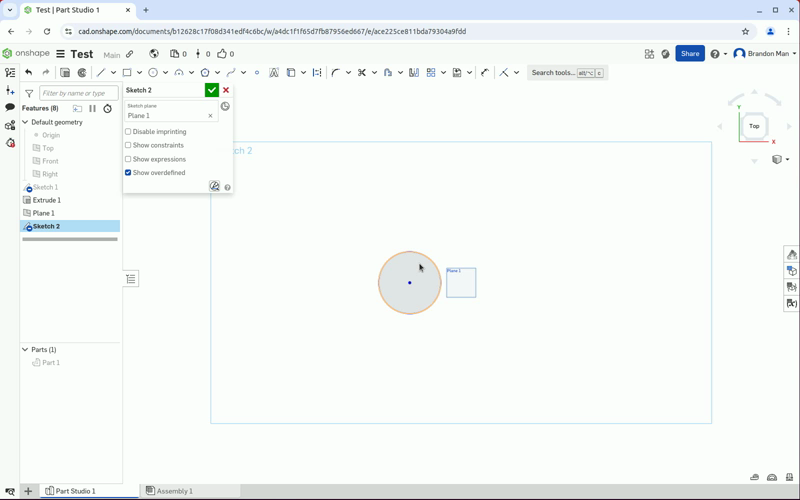
click(419, 263)
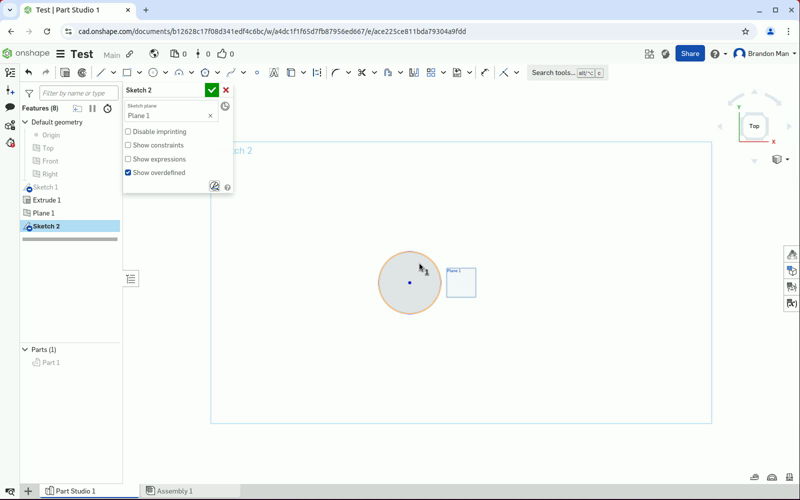
mouse_move(73, 352)
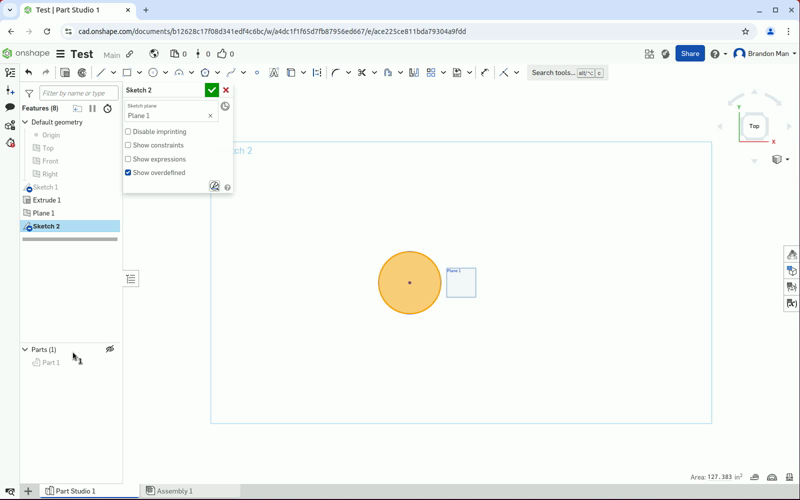
key(shift+y)
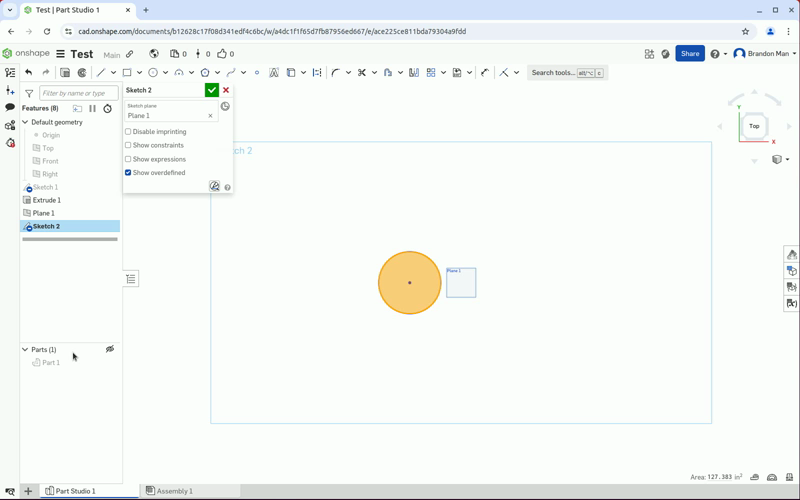
key(shift+e)
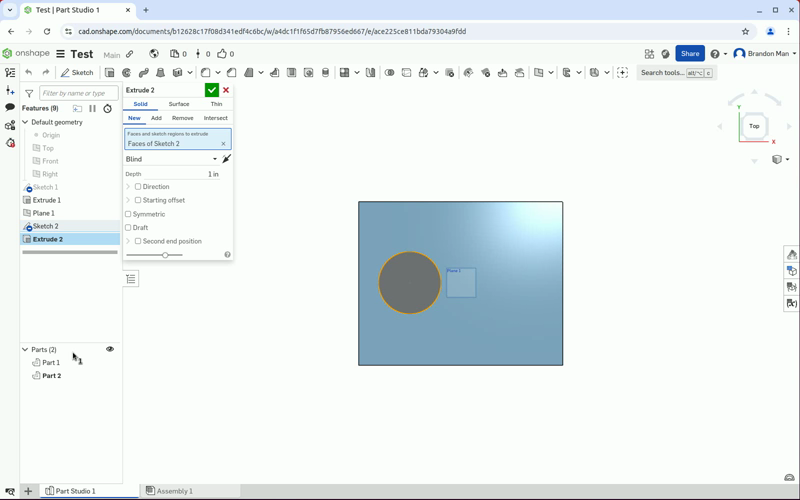
mouse_move(143, 106)
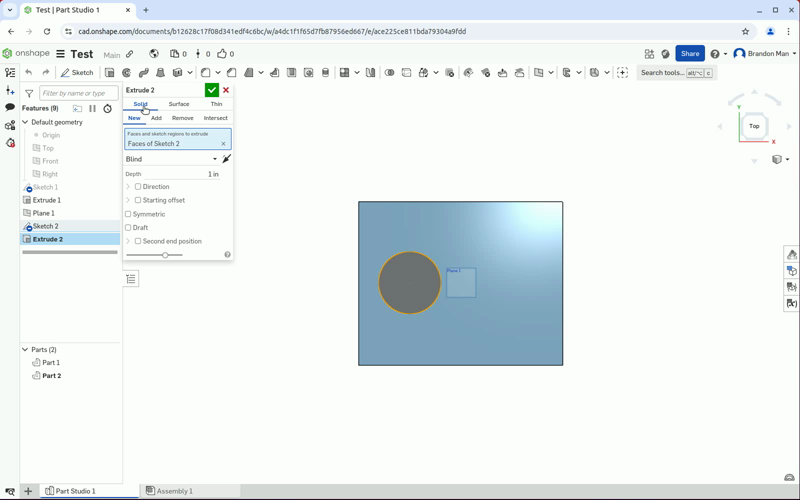
click(143, 106)
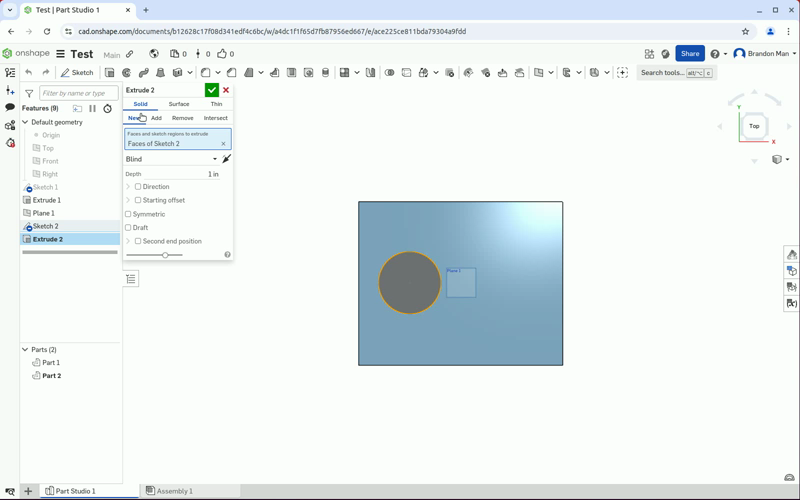
mouse_move(137, 120)
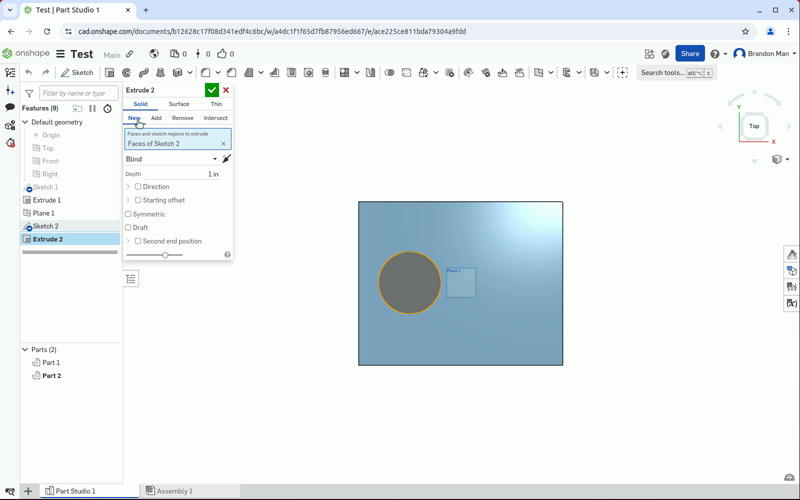
click(137, 120)
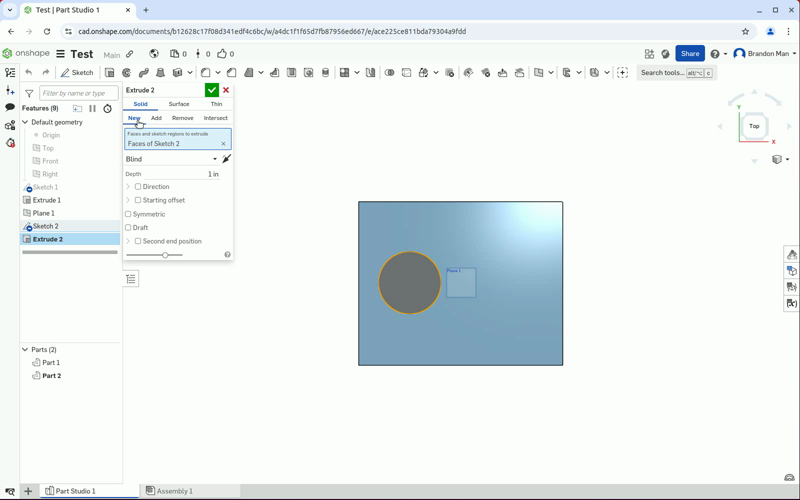
key(tab, 4)
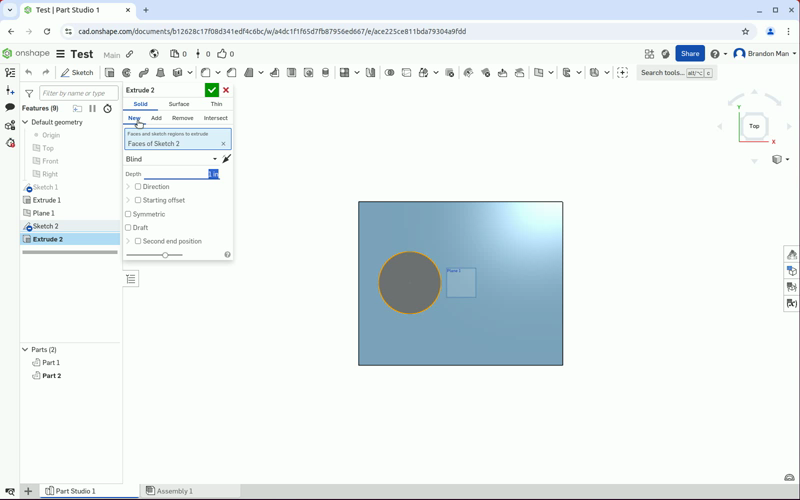
text(12.517)
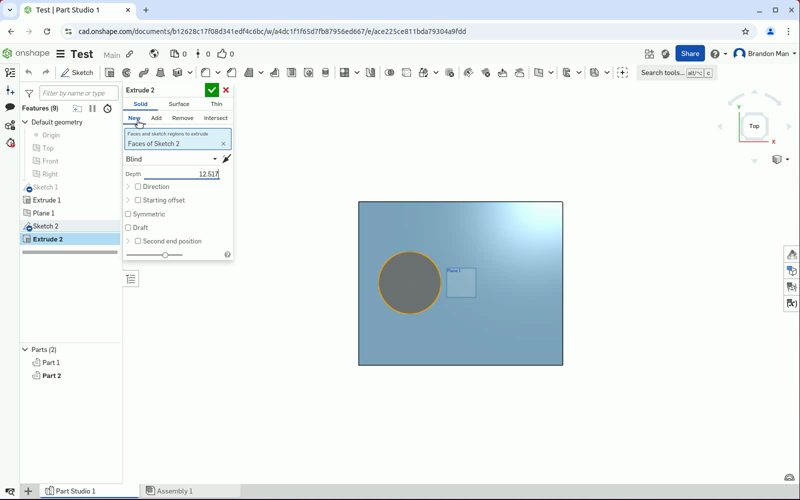
key(enter)
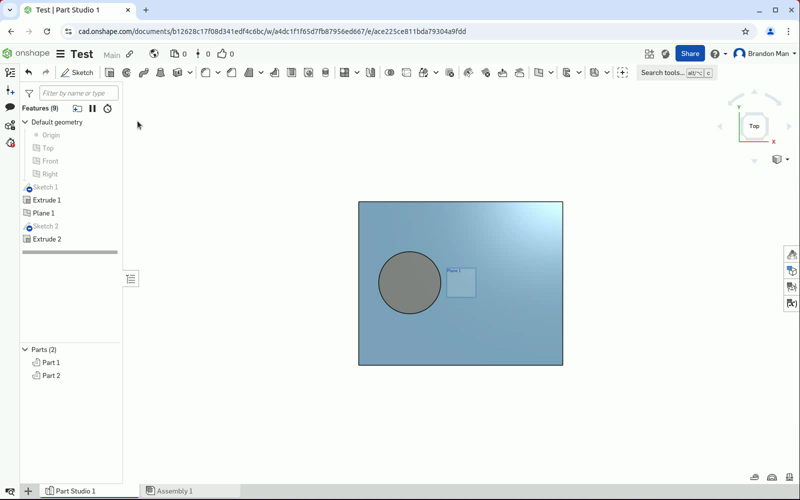
key(shift+h)
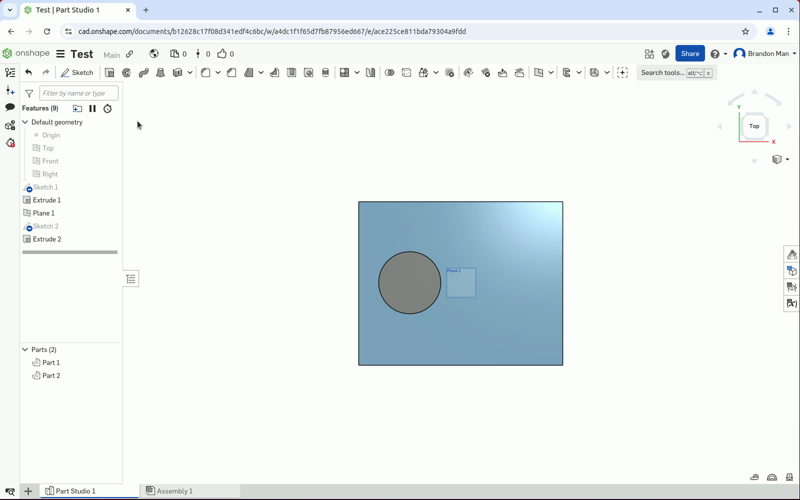
key(shift+h)
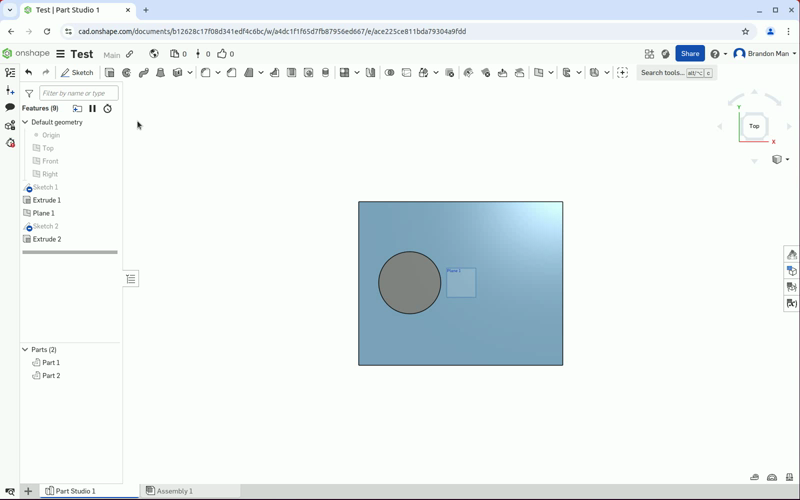
mouse_move(73, 189)
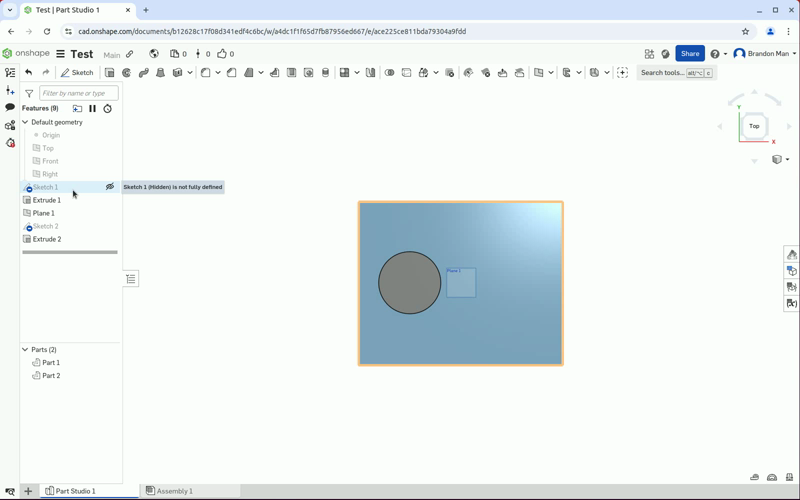
click(73, 189)
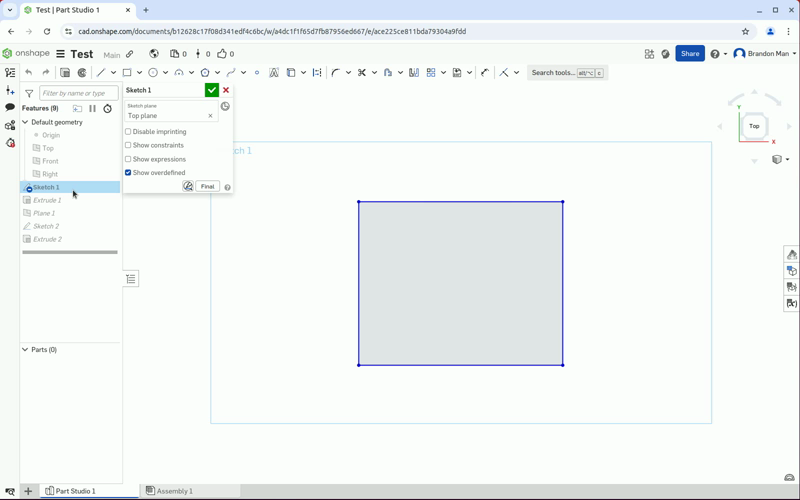
mouse_move(229, 92)
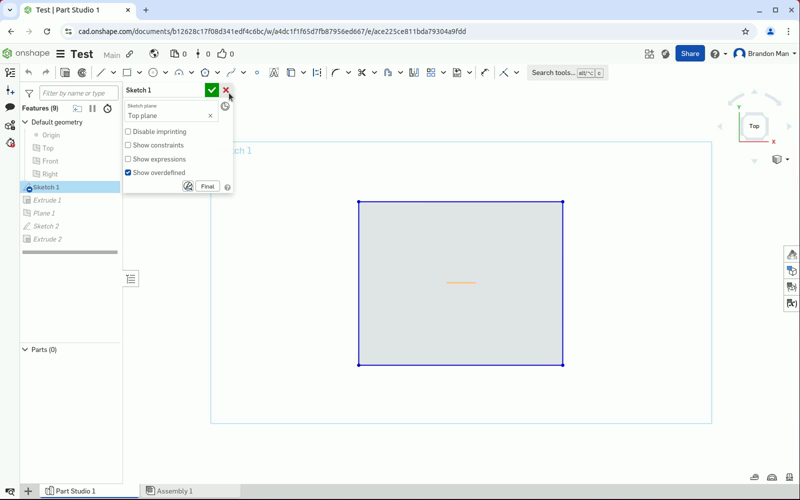
click(229, 92)
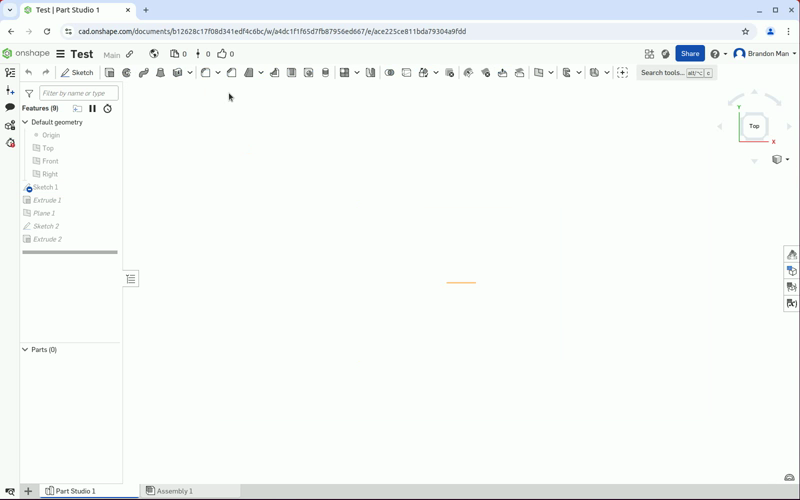
key(shift+s)
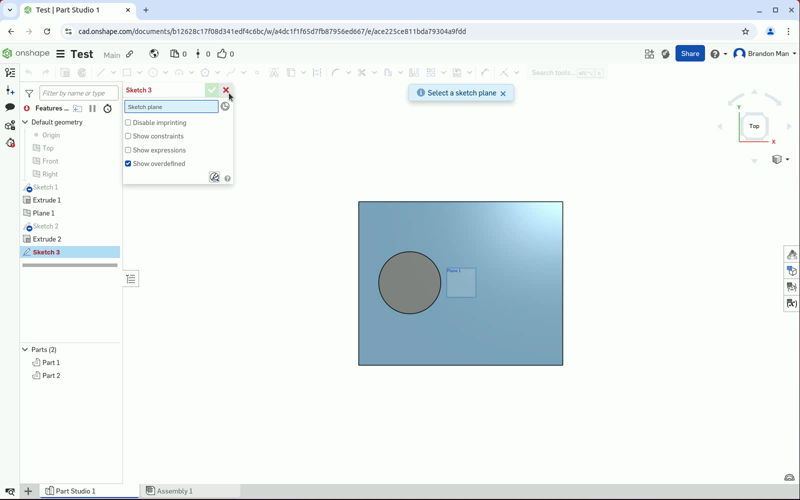
mouse_move(73, 215)
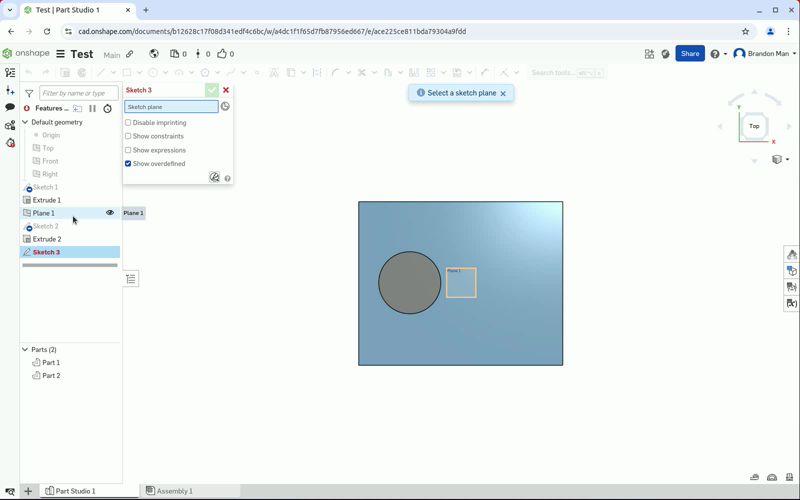
click(73, 215)
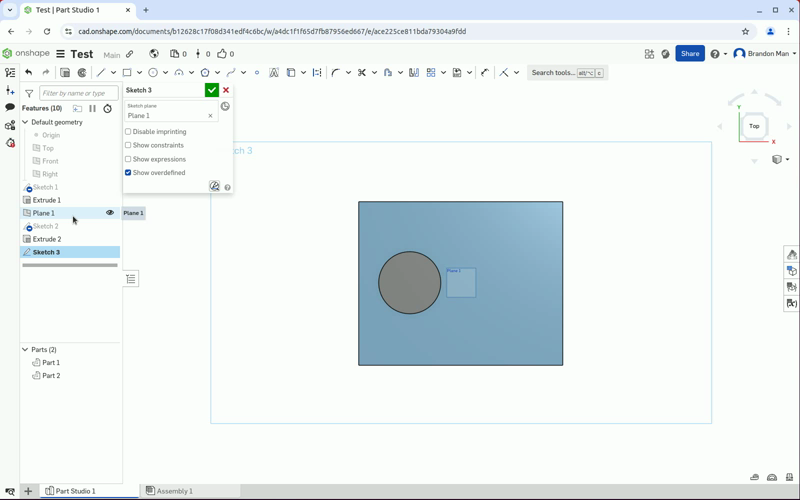
mouse_move(73, 352)
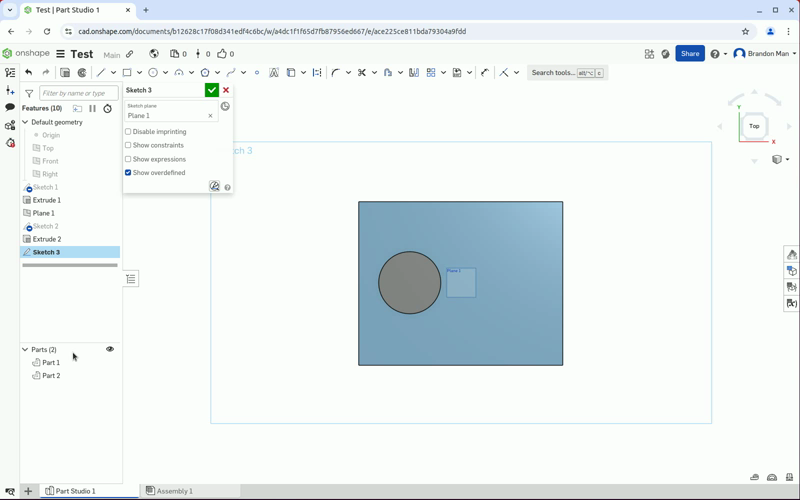
key(y)
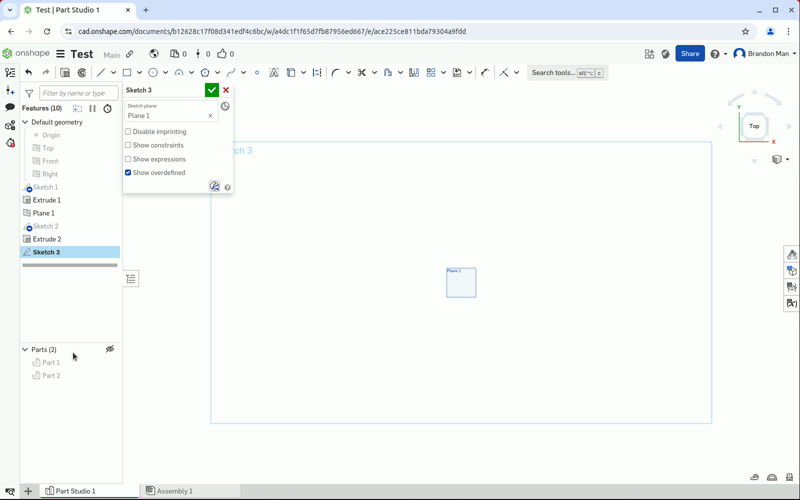
key(c)
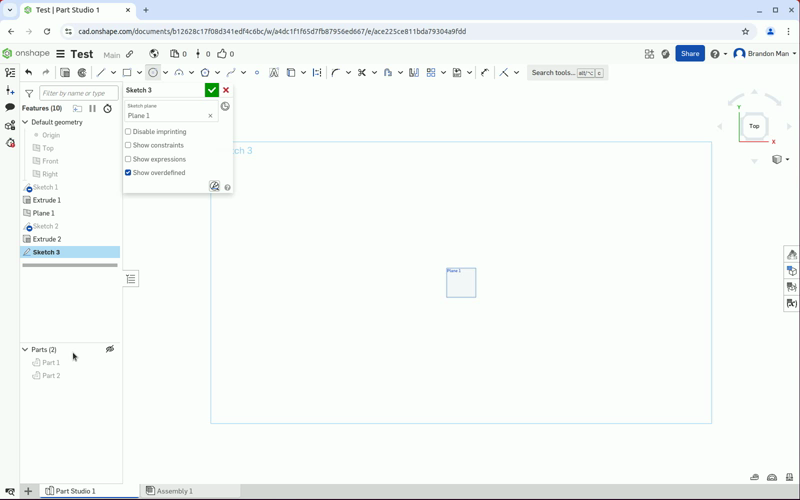
key_down(shift)
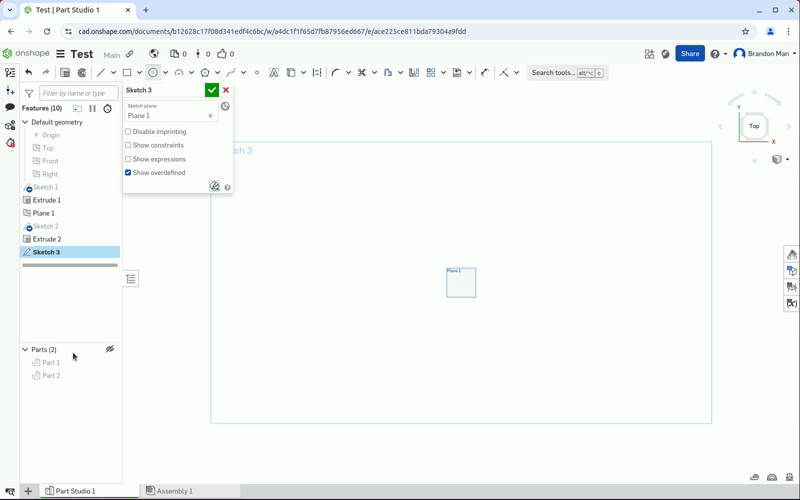
mouse_move(511, 282)
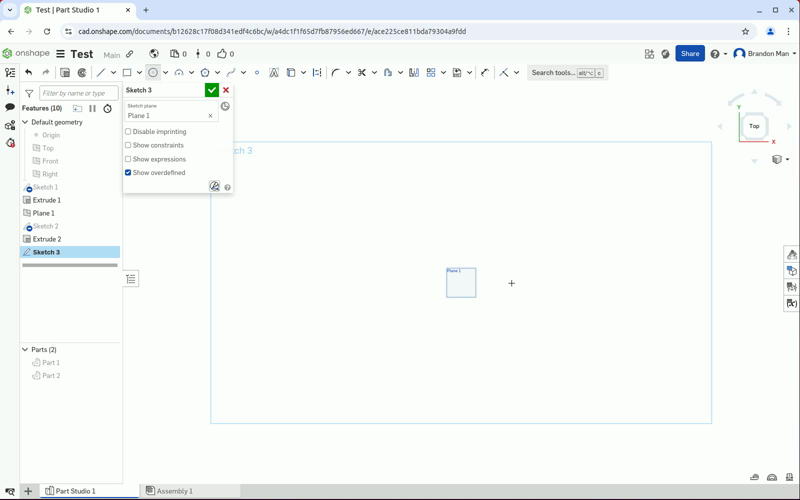
click(511, 282)
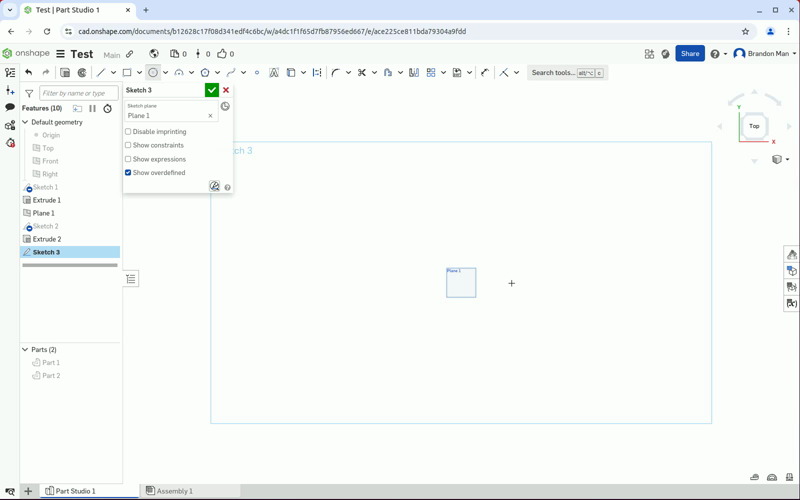
key_up(shift)
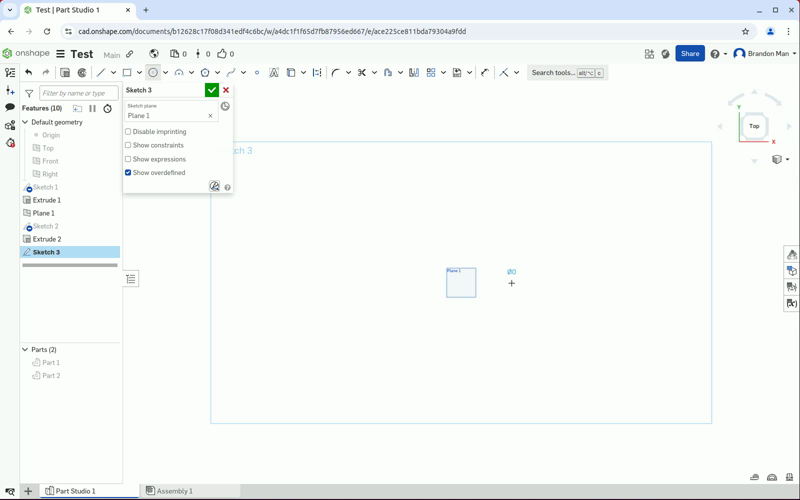
mouse_move(543, 282)
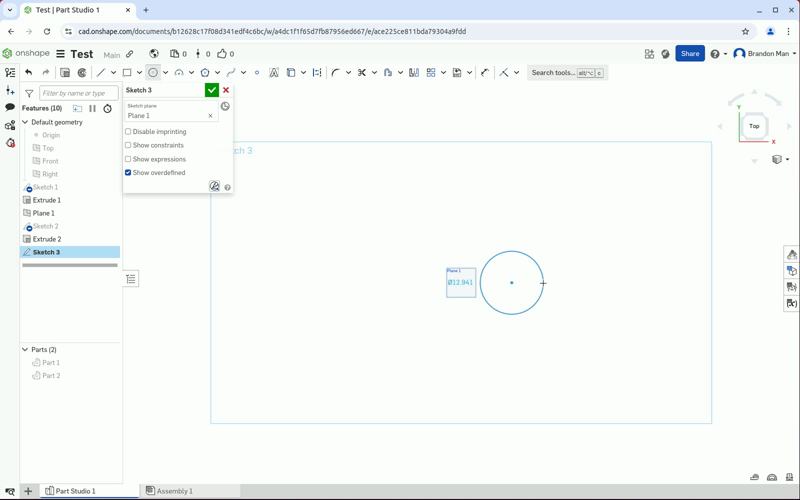
click(543, 282)
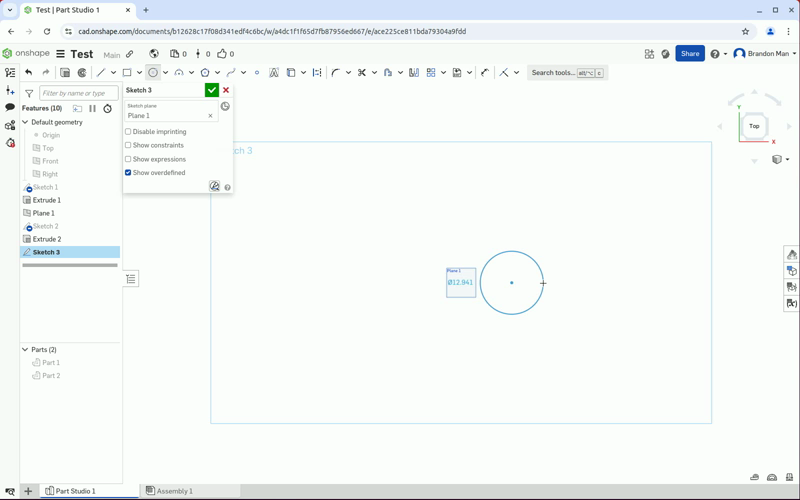
key(esc)
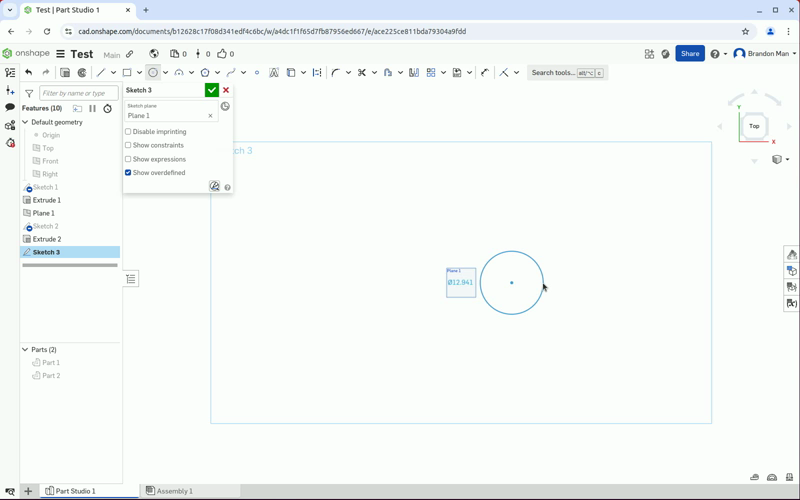
mouse_move(514, 298)
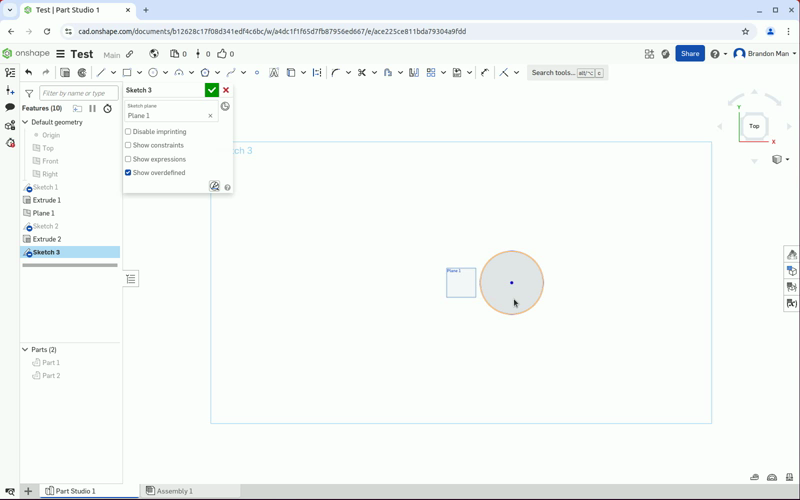
click(514, 298)
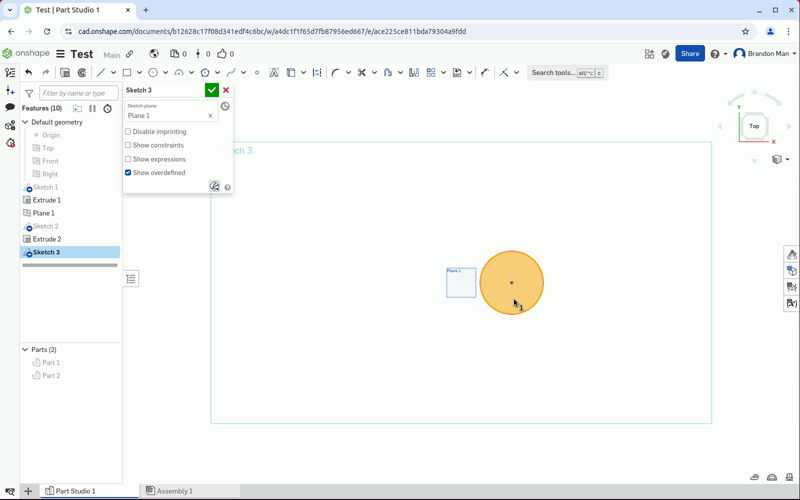
mouse_move(73, 352)
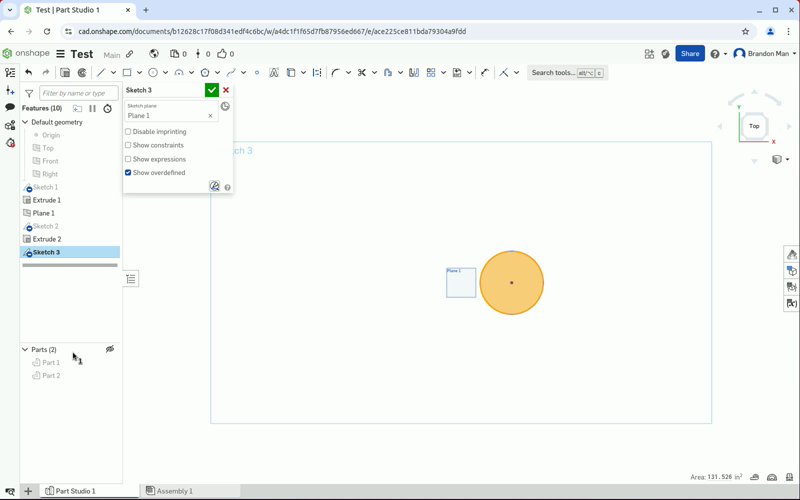
key(shift+y)
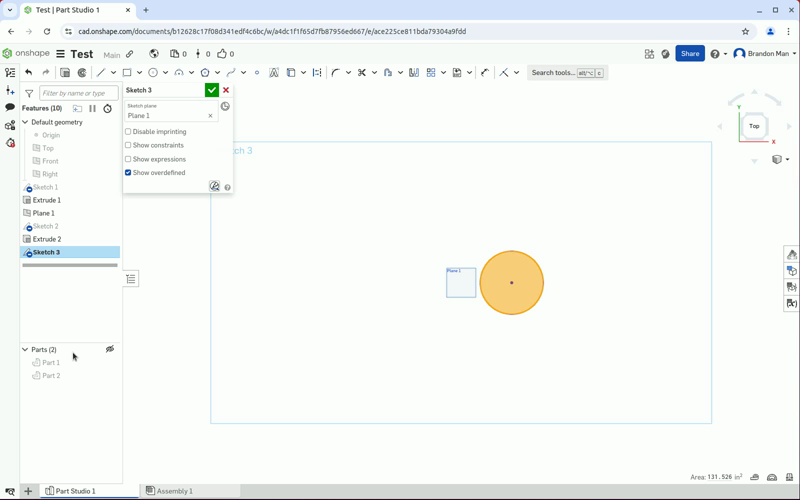
key(shift+e)
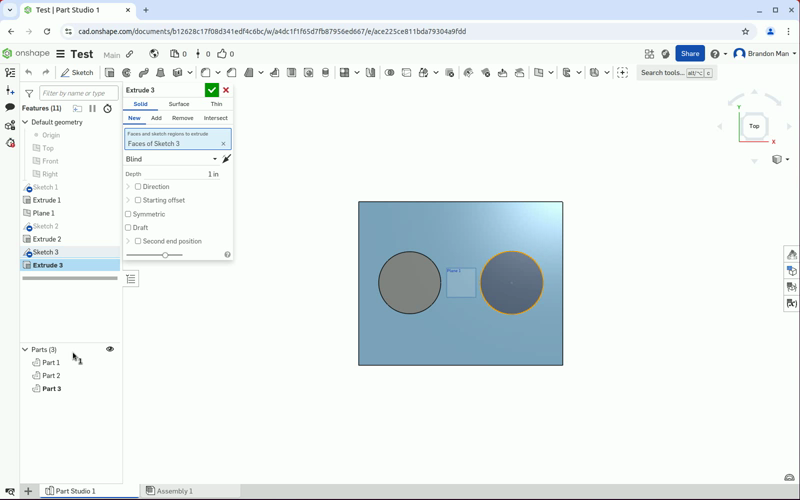
mouse_move(143, 106)
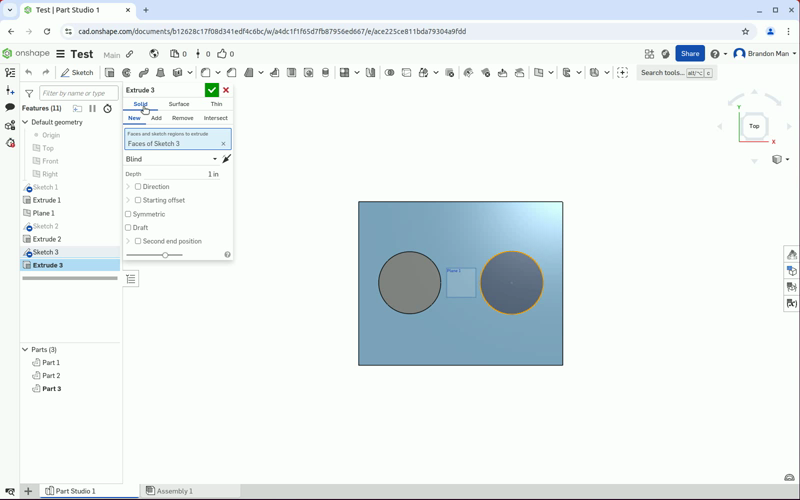
click(143, 106)
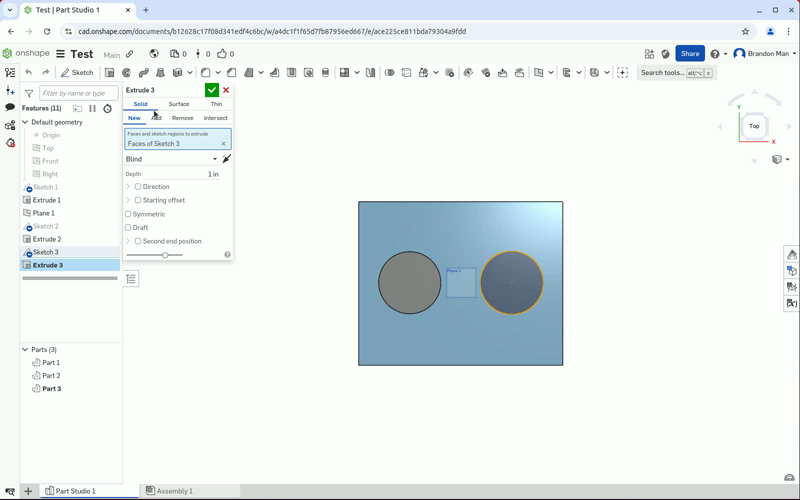
mouse_move(186, 120)
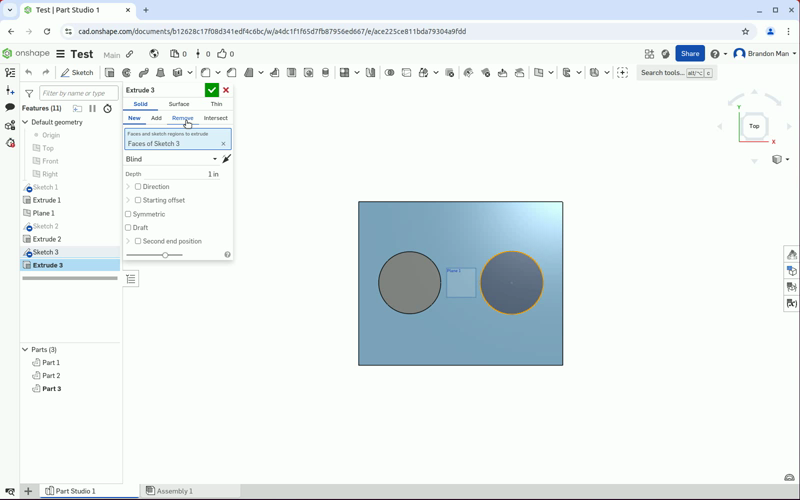
click(186, 120)
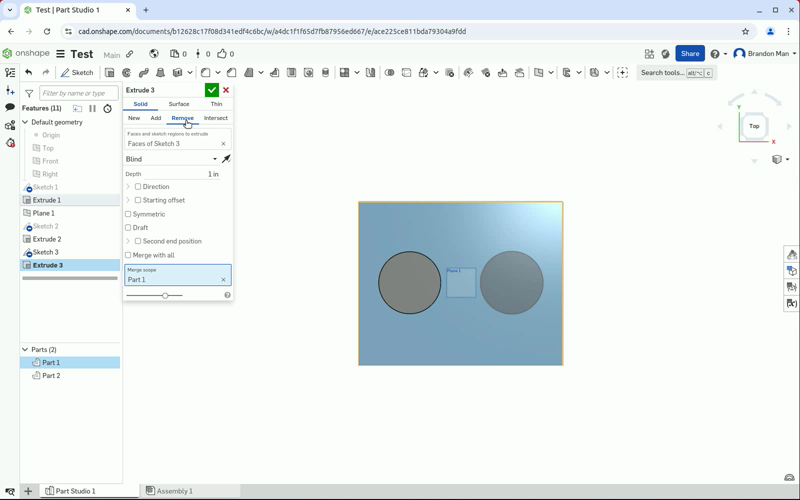
key(tab, 4)
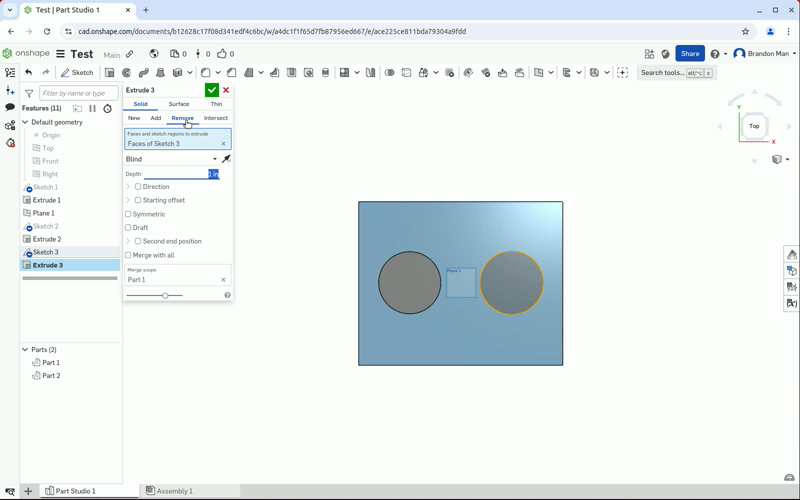
text(10.591)
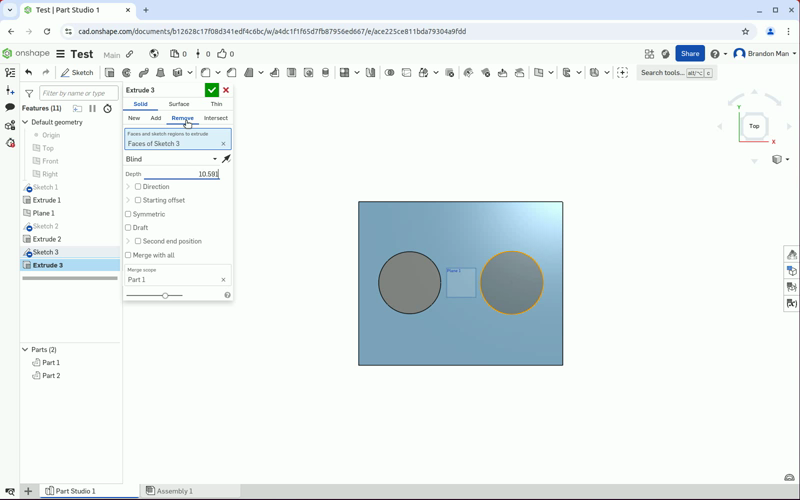
key(tab, 6)
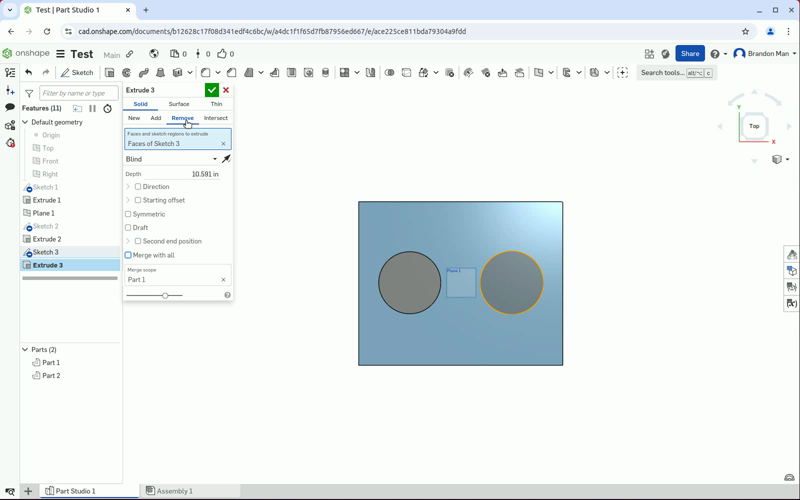
key(space)
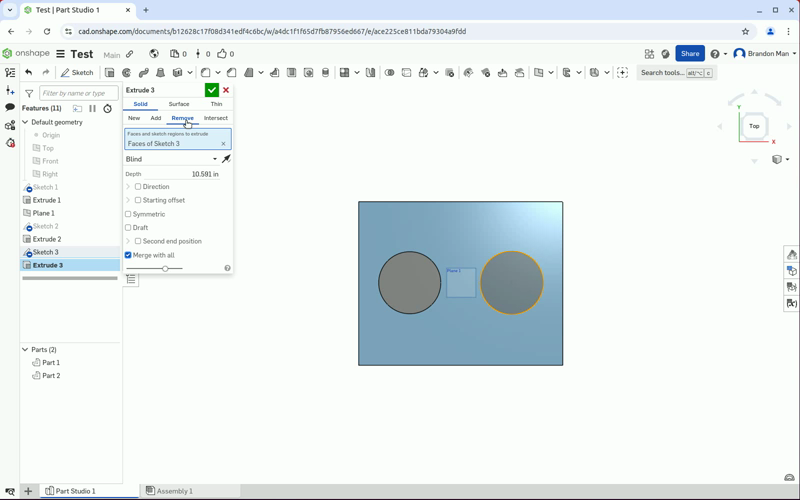
key(enter)
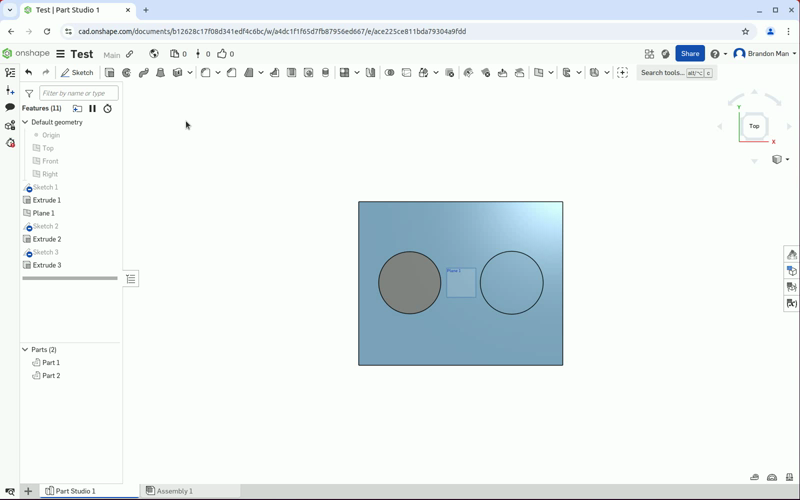
key(shift+h)
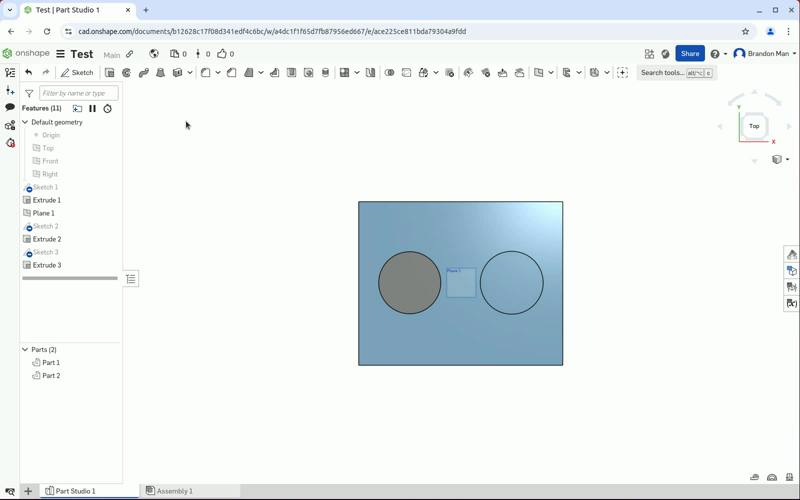
key(shift+h)
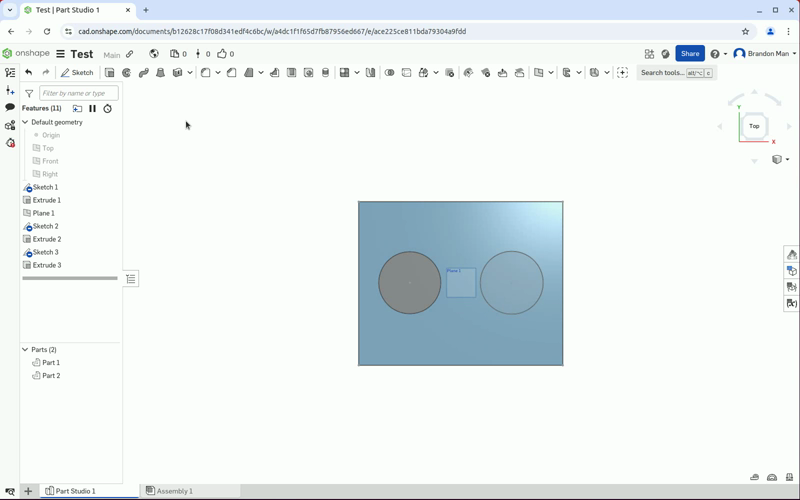
key(shift+7)
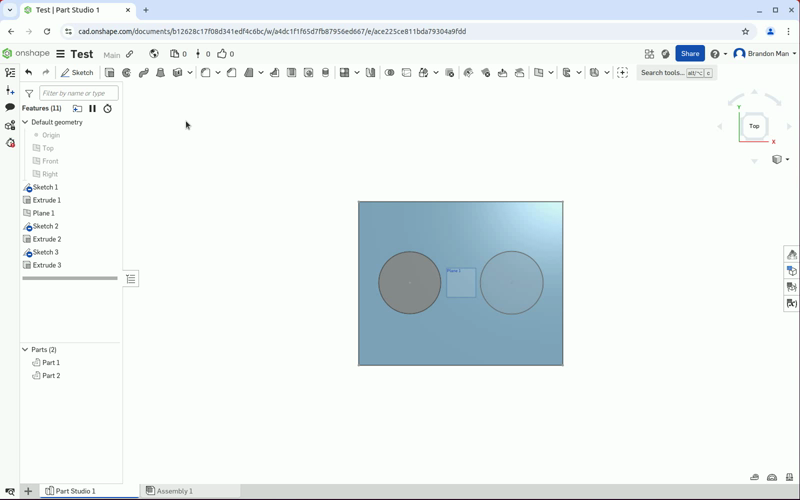
key(up, 3)
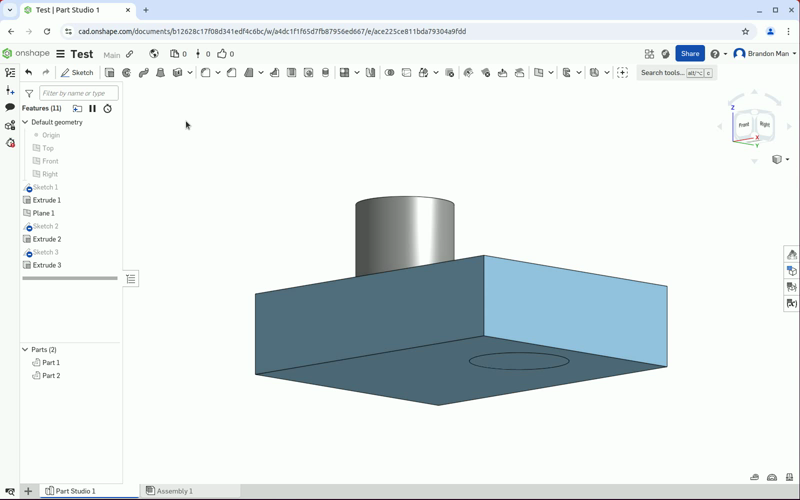
key(left, 3)
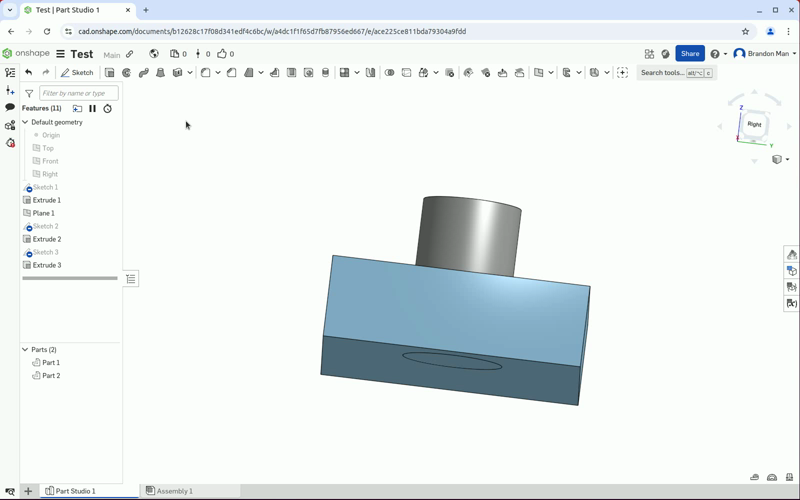
key(right, 3)
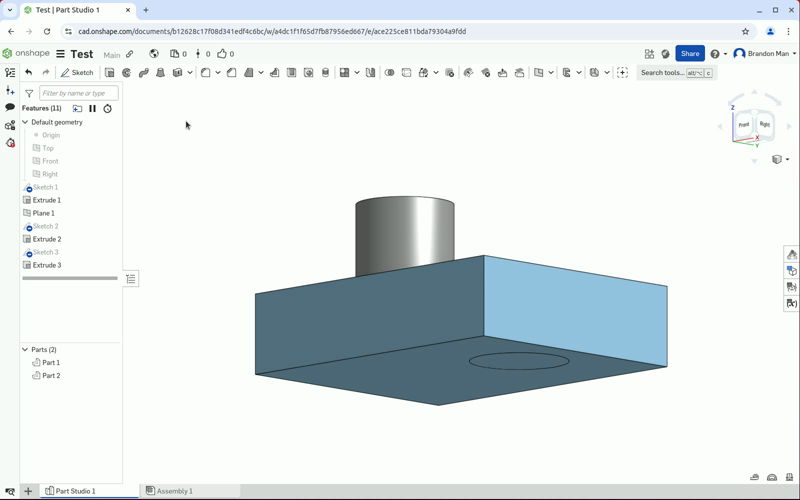
key(down, 3)
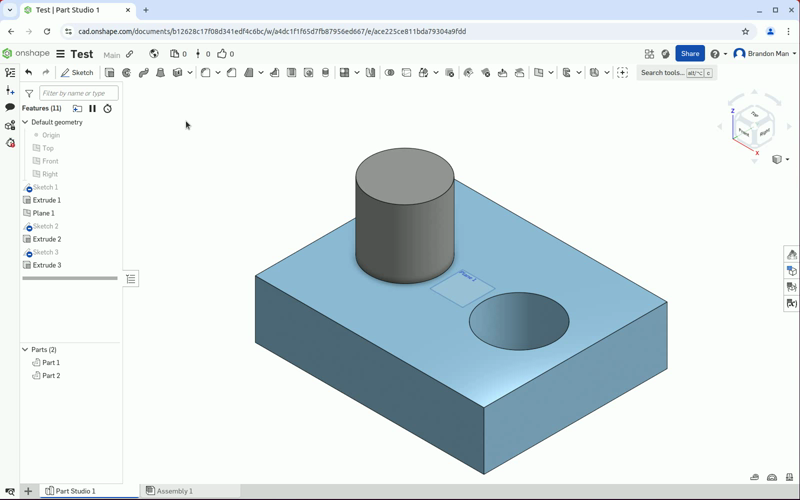
mouse_move(73, 189)
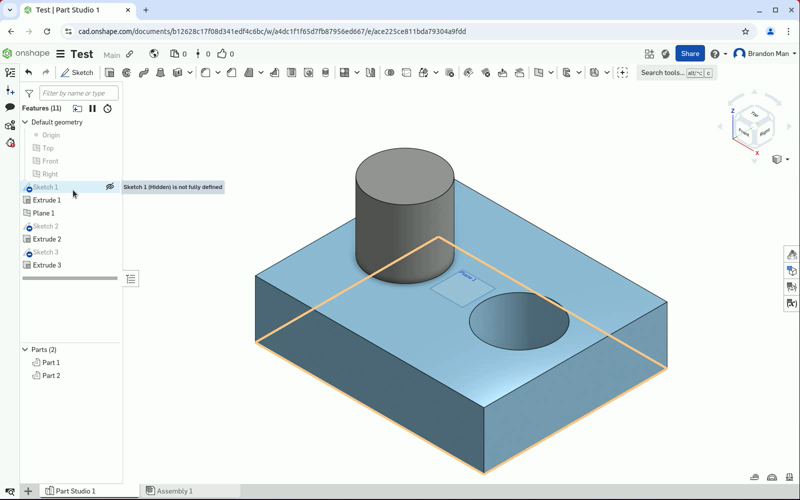
click(73, 189)